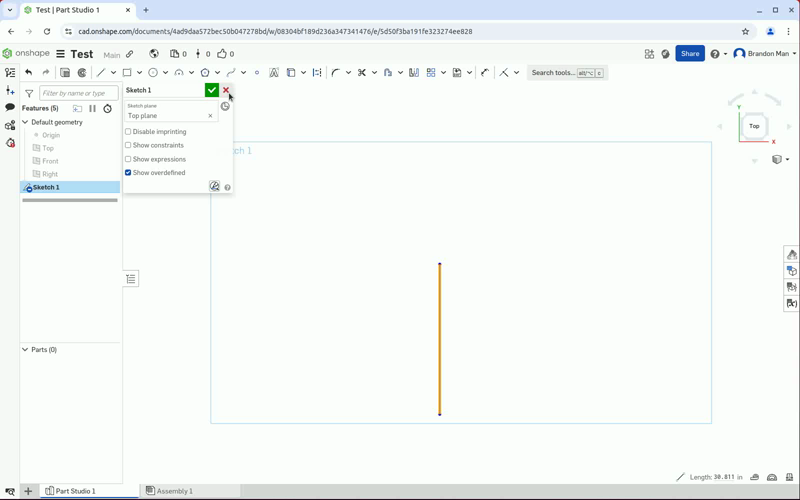
key(shift+h)
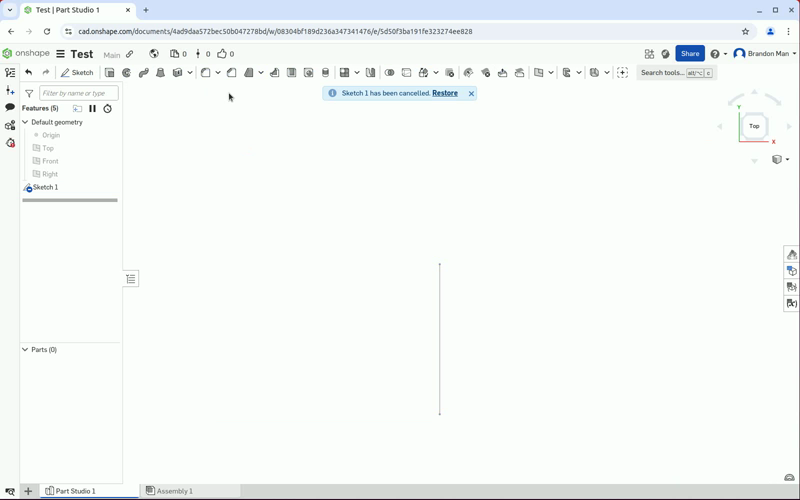
key(shift+s)
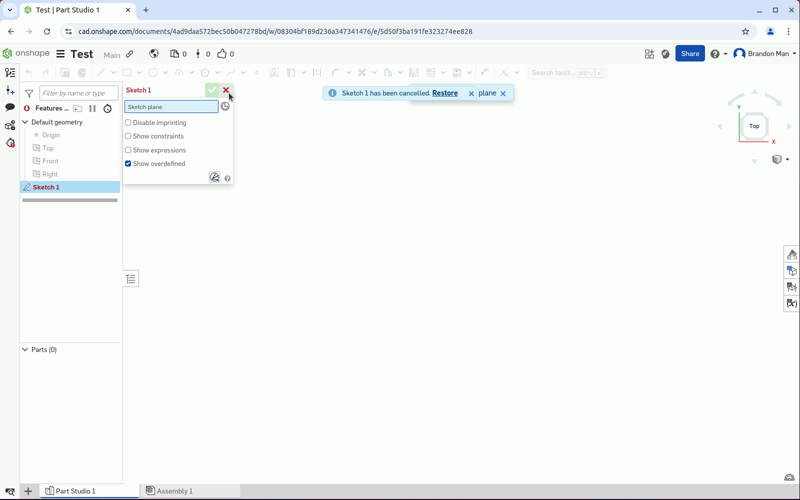
mouse_move(73, 150)
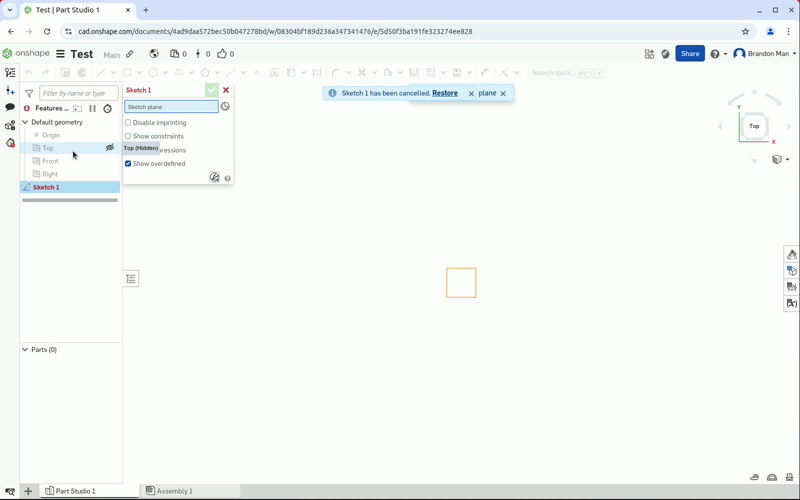
click(73, 150)
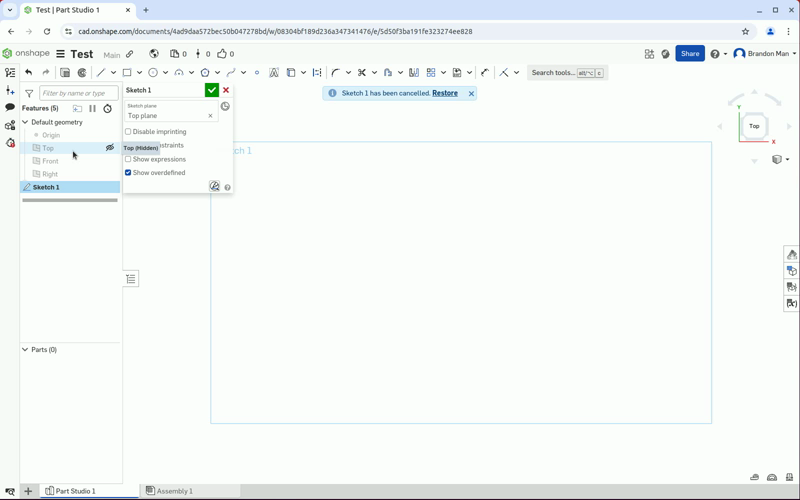
mouse_move(73, 352)
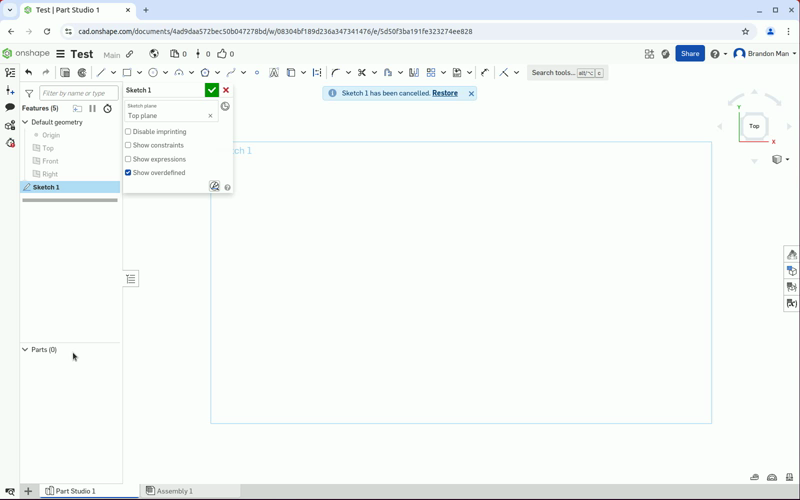
key(y)
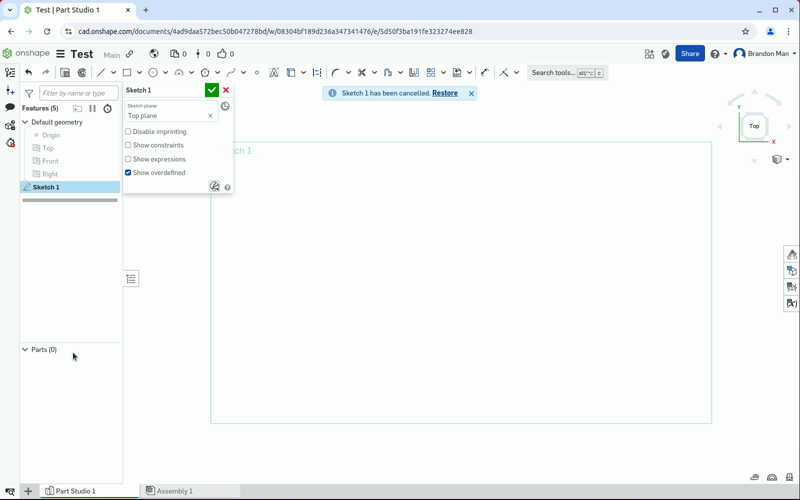
key(l)
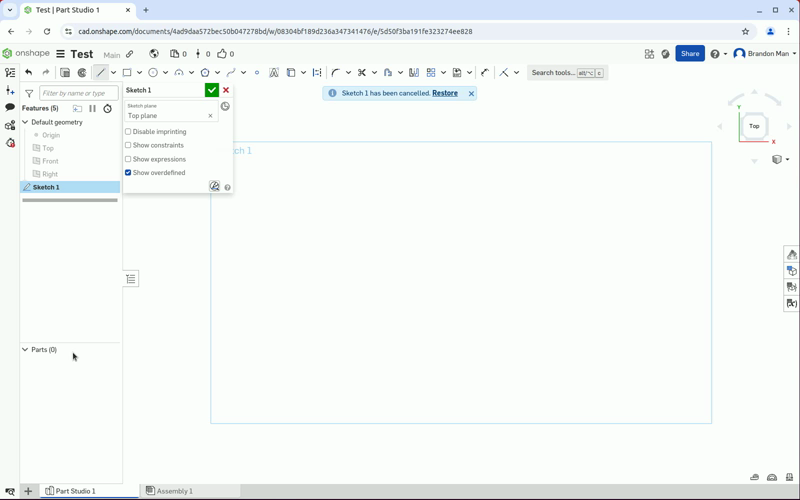
key_down(shift)
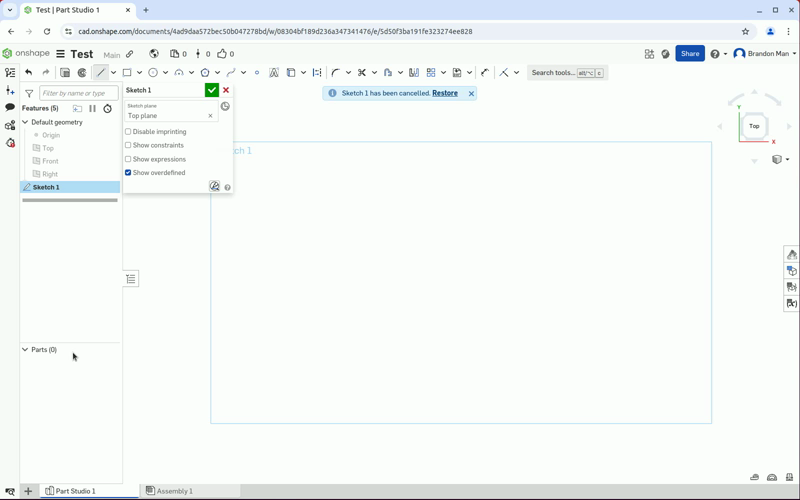
mouse_move(460, 282)
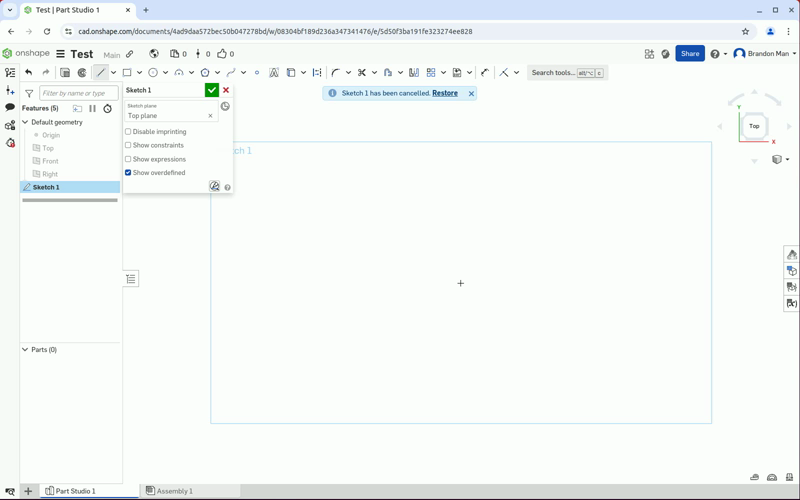
click(460, 282)
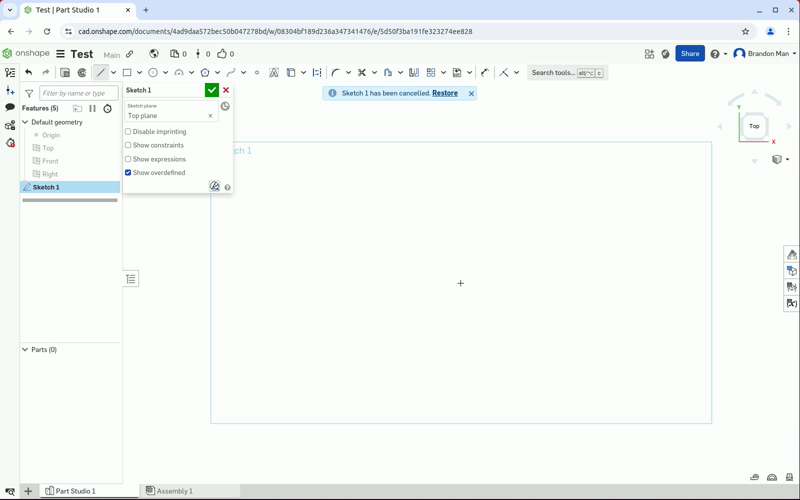
key_up(shift)
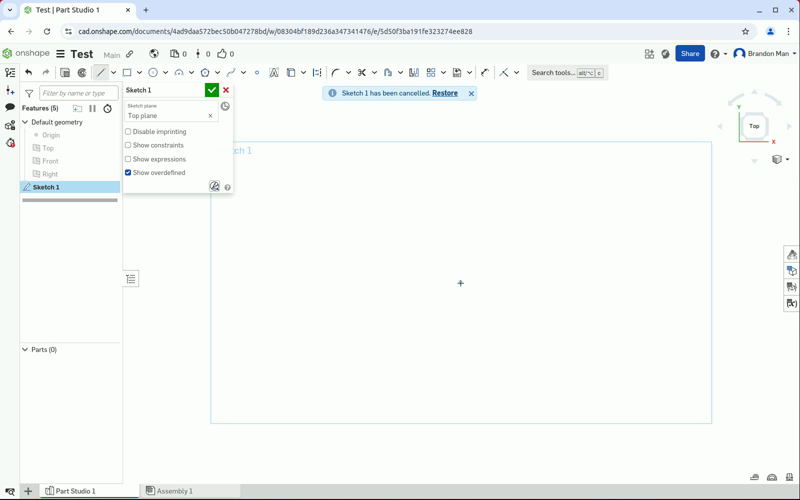
key_down(shift)
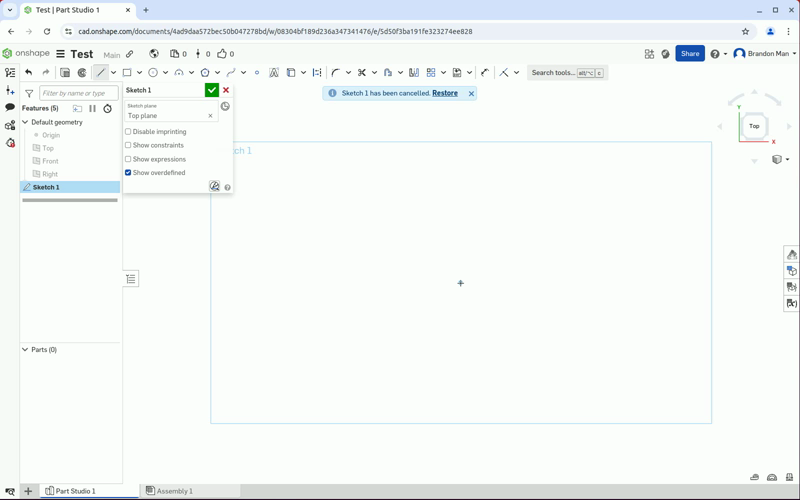
mouse_move(490, 282)
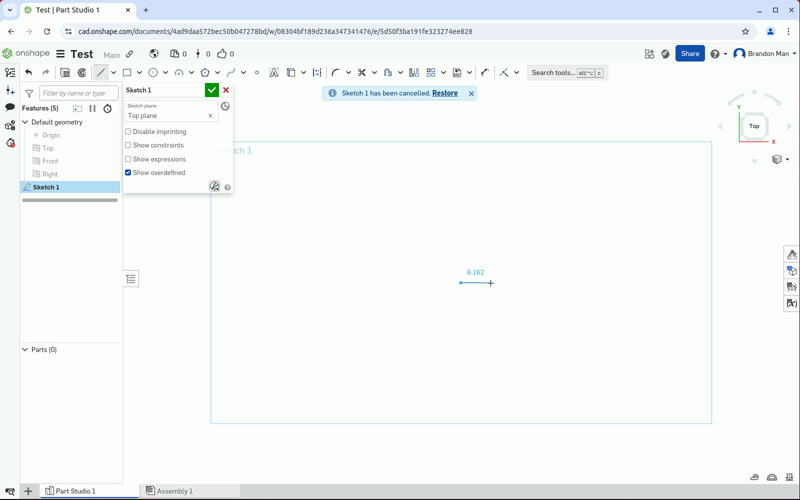
mouse_move(517, 282)
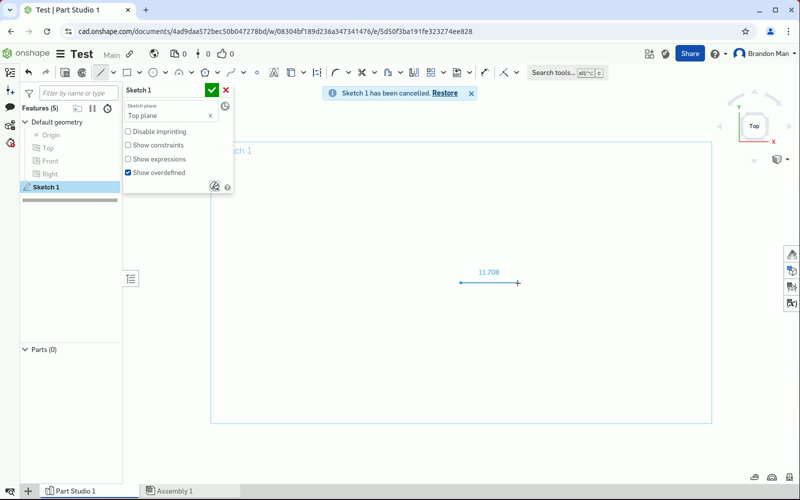
click(517, 282)
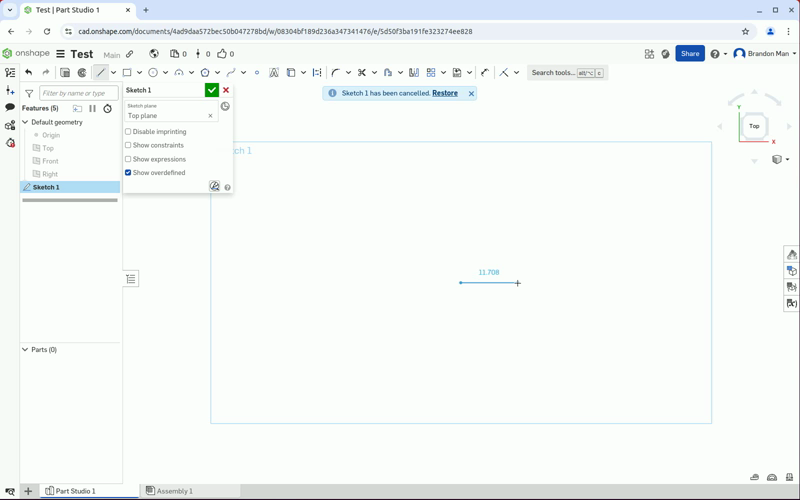
key_up(shift)
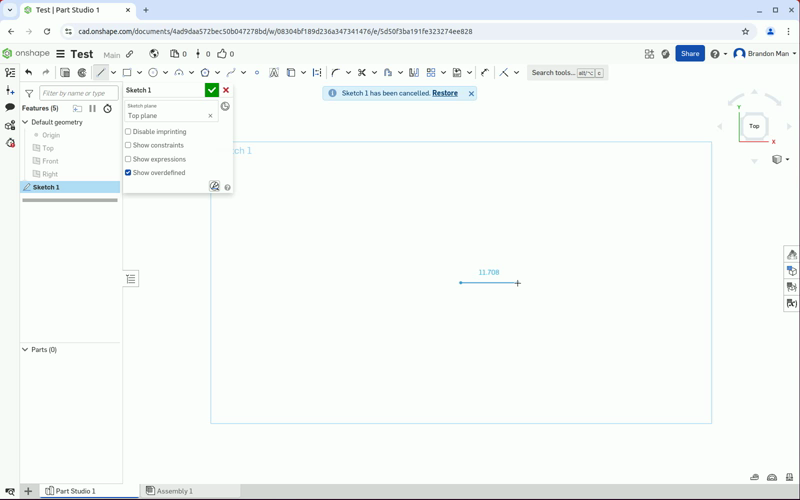
key_down(shift)
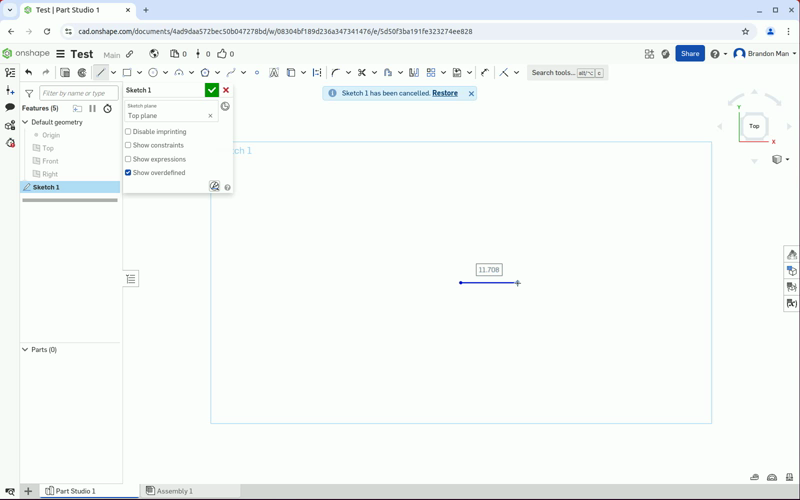
mouse_move(547, 282)
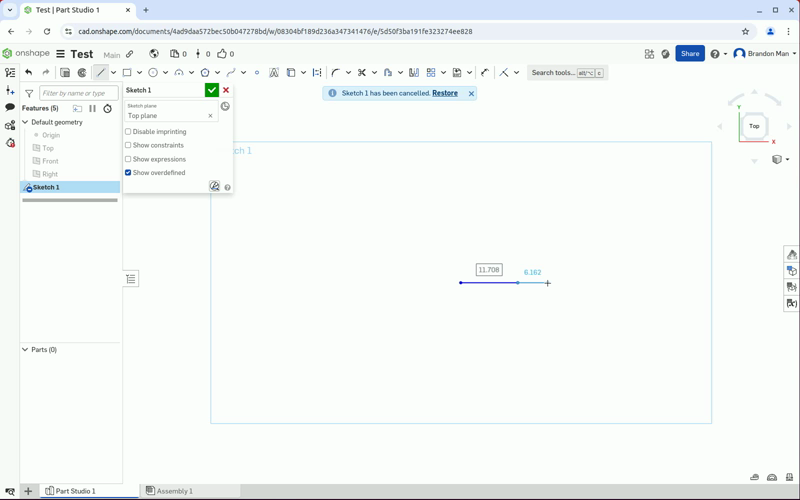
mouse_move(517, 226)
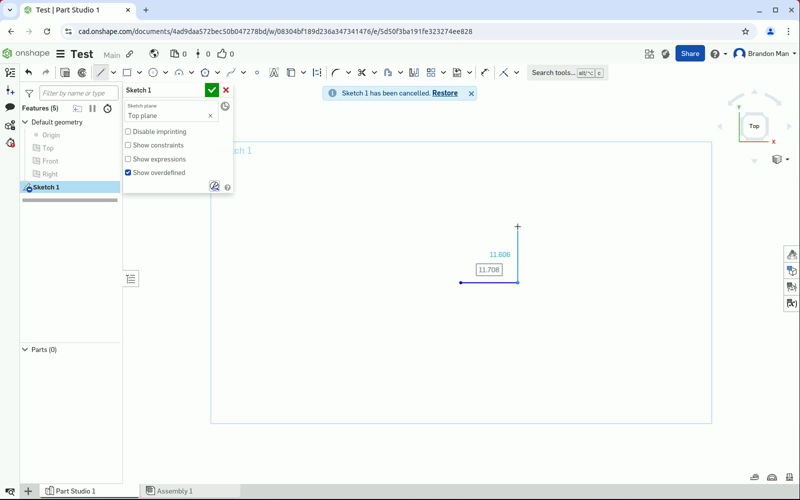
click(517, 226)
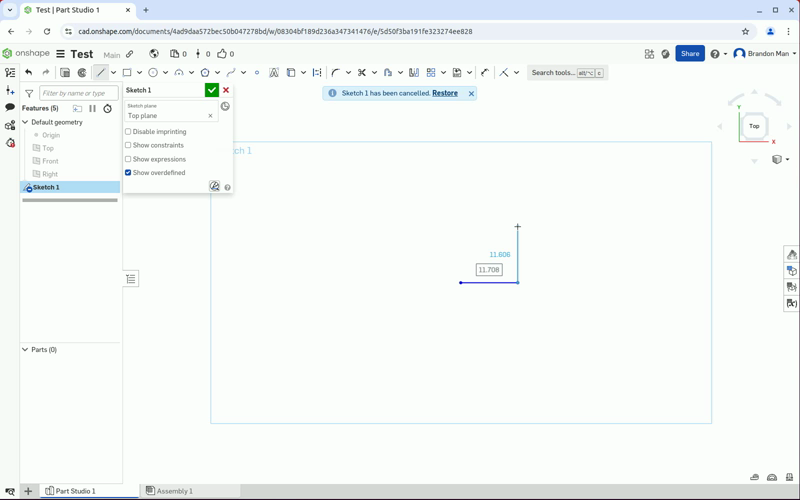
key_up(shift)
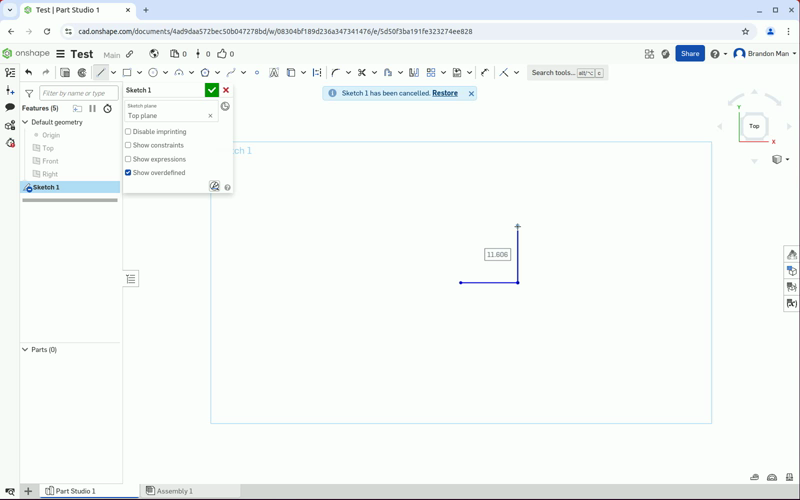
key_down(shift)
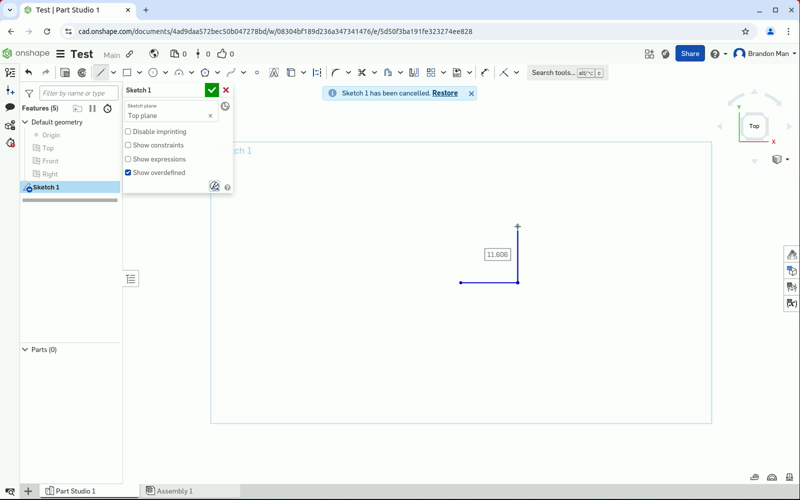
mouse_move(547, 226)
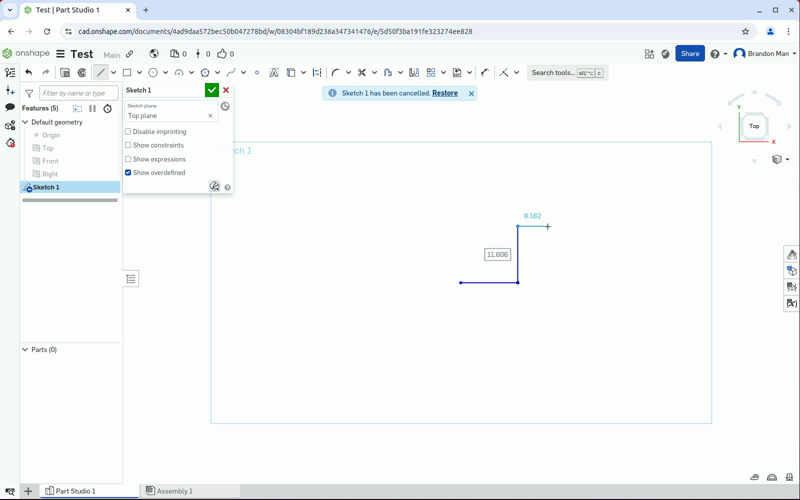
mouse_move(460, 226)
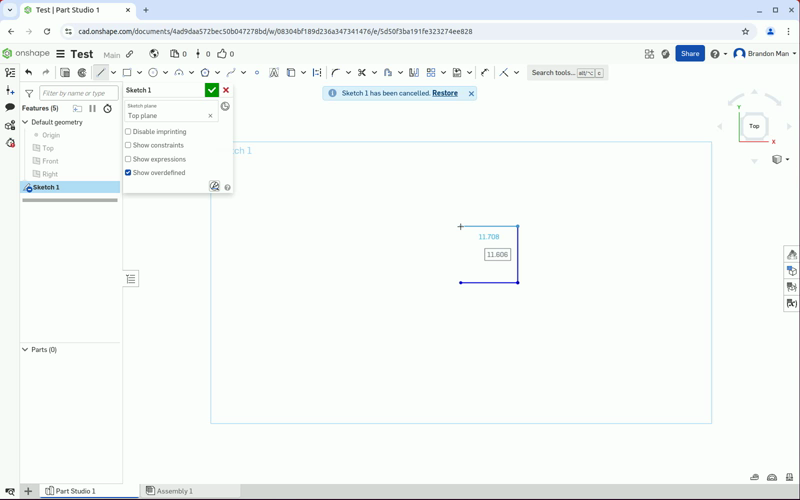
click(460, 226)
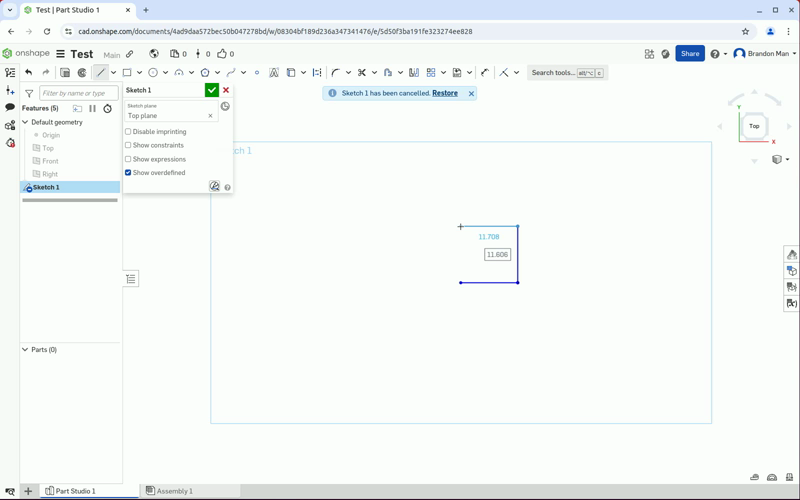
key_up(shift)
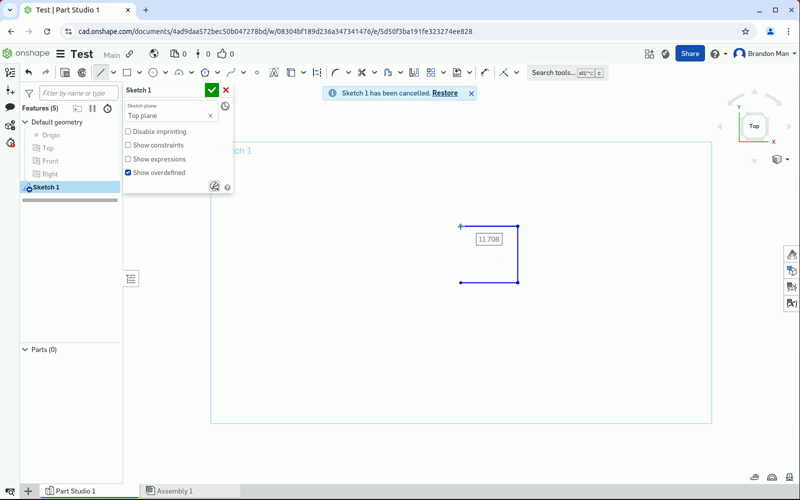
mouse_move(490, 226)
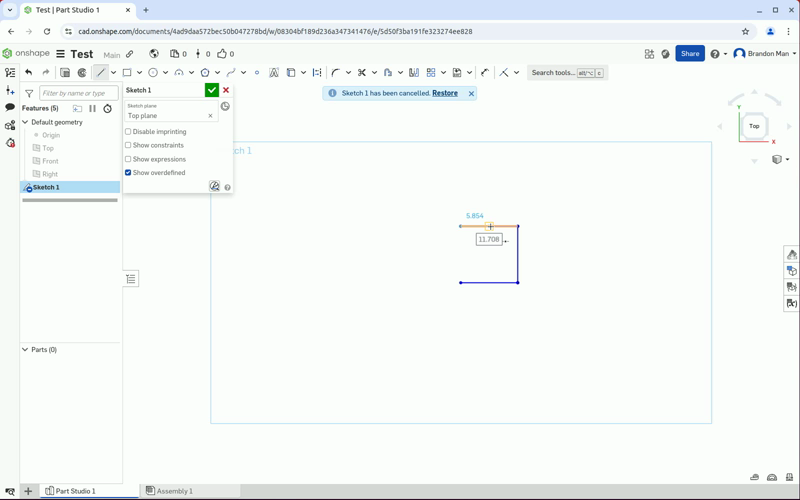
key_down(shift)
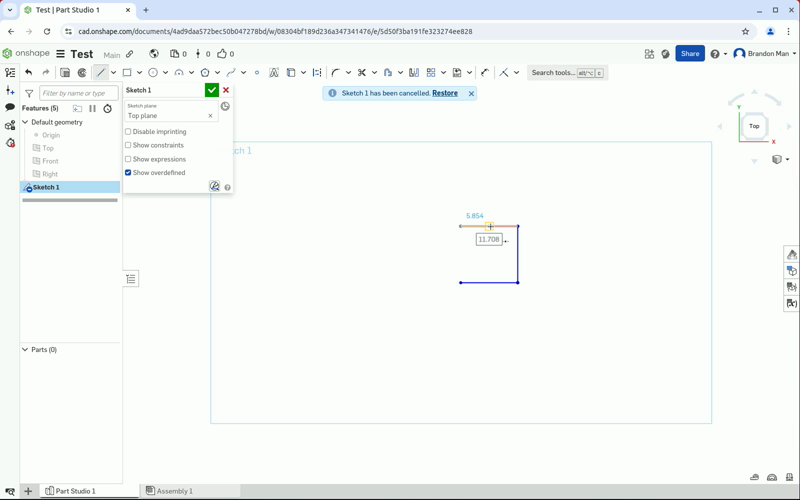
mouse_move(460, 282)
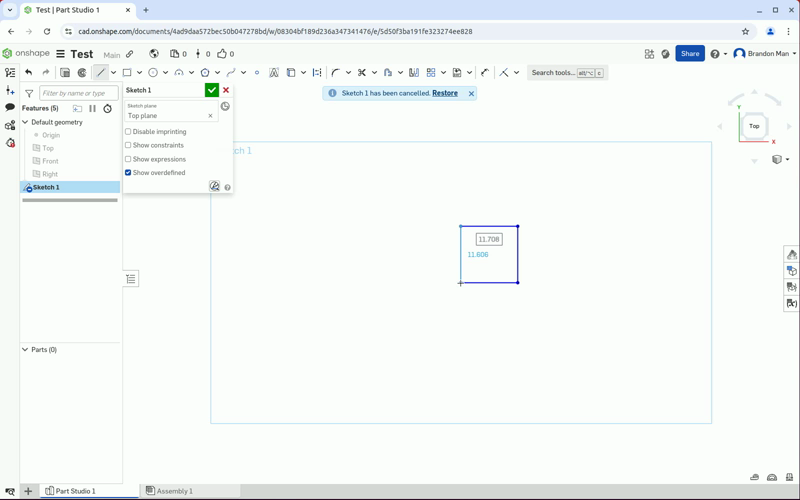
key_up(shift)
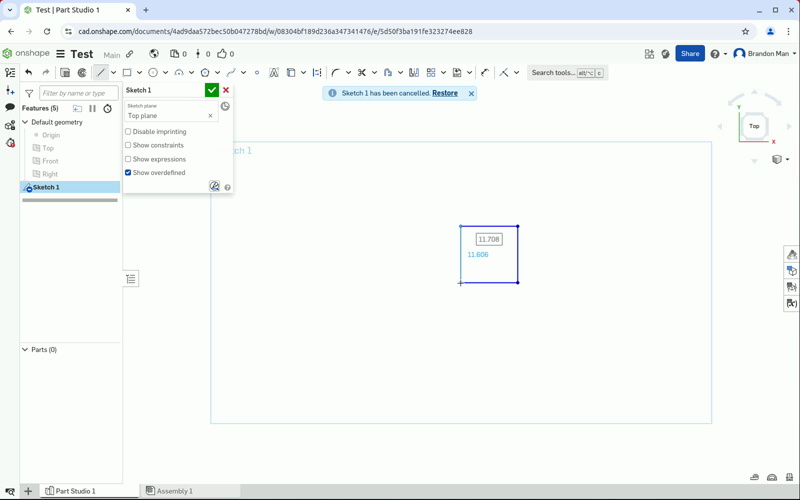
click(460, 282)
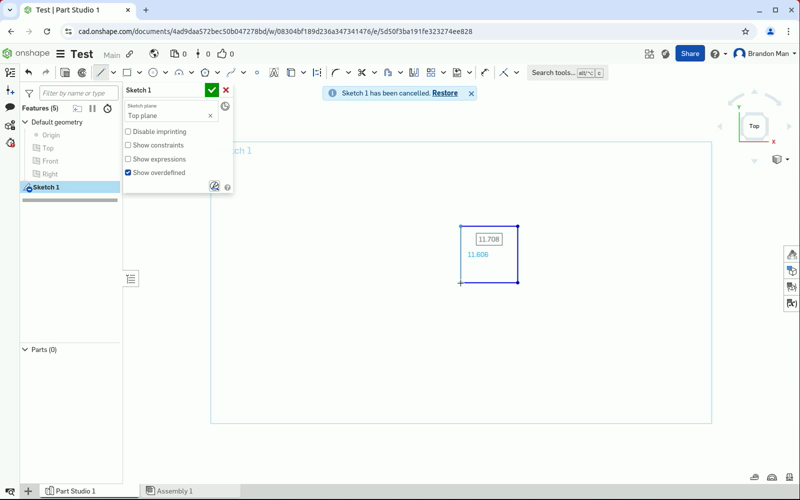
key(esc)
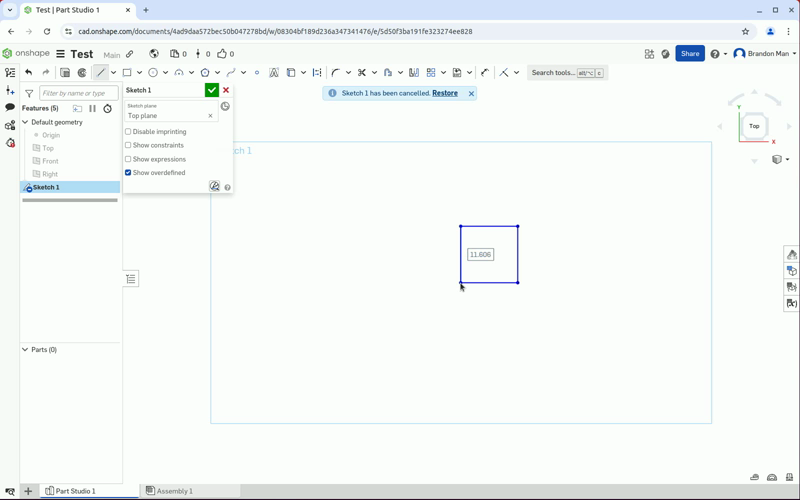
mouse_move(487, 278)
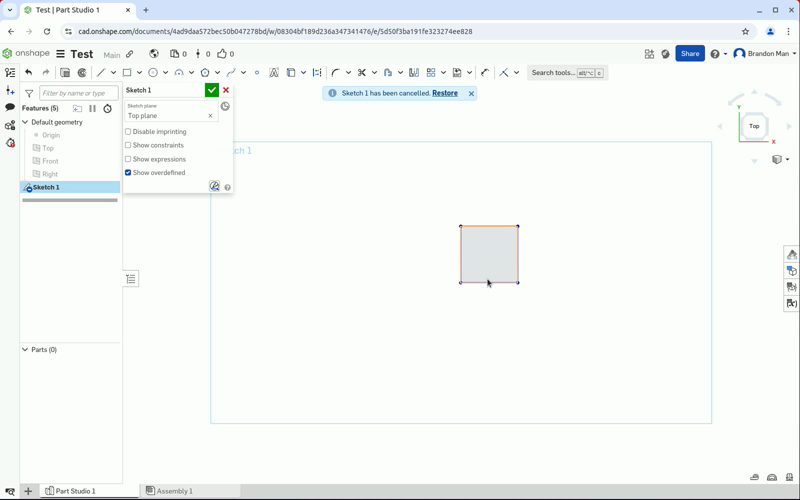
click(487, 278)
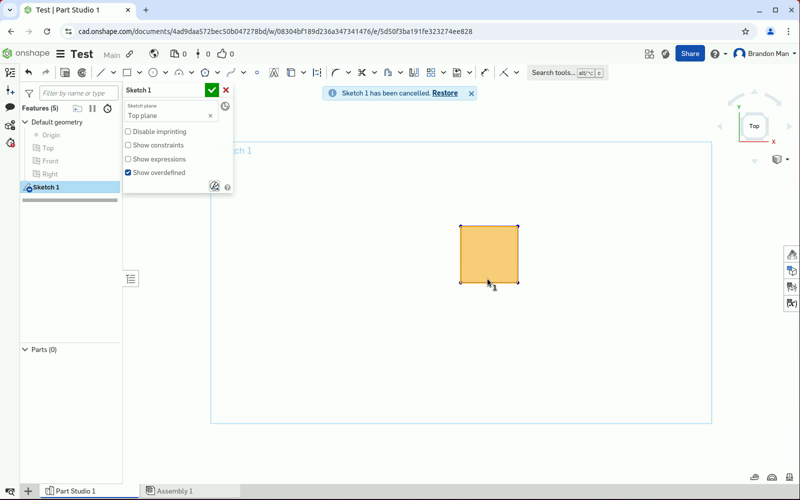
mouse_move(73, 352)
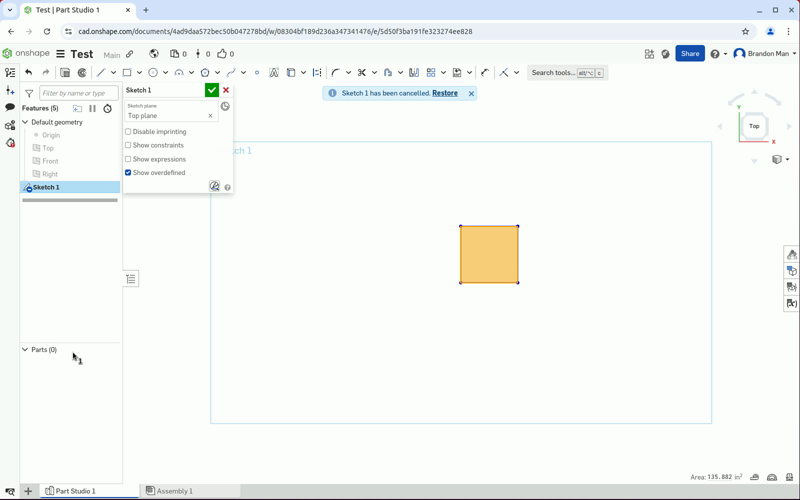
key(shift+y)
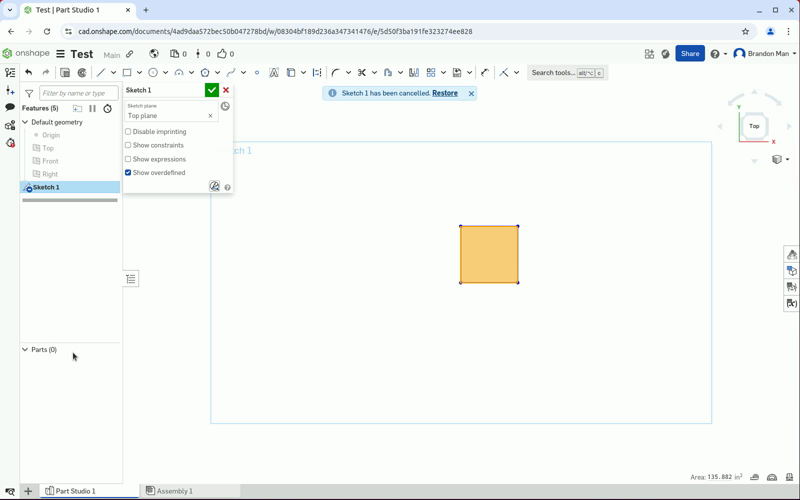
key(shift+e)
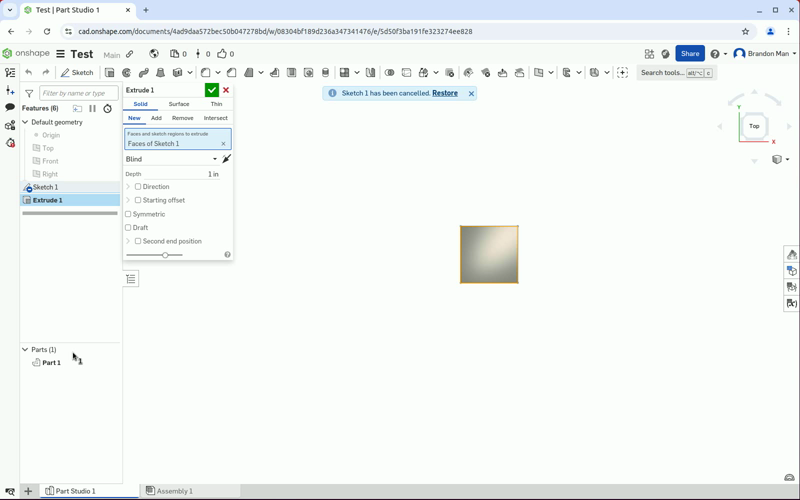
mouse_move(143, 106)
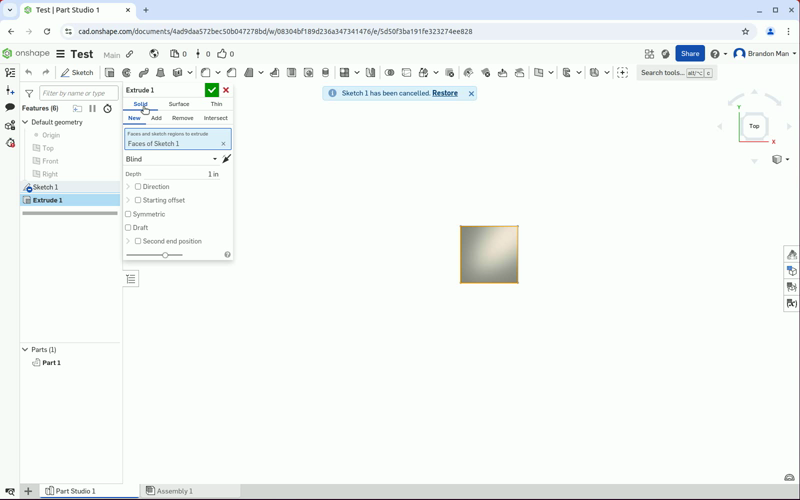
click(143, 106)
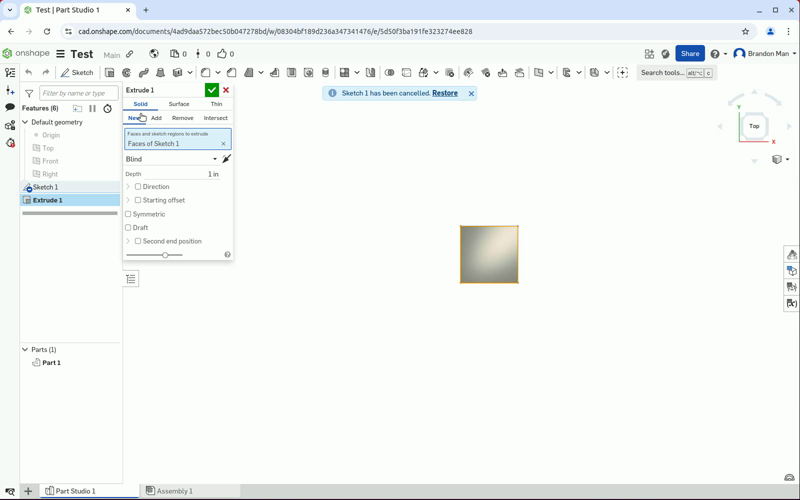
mouse_move(137, 120)
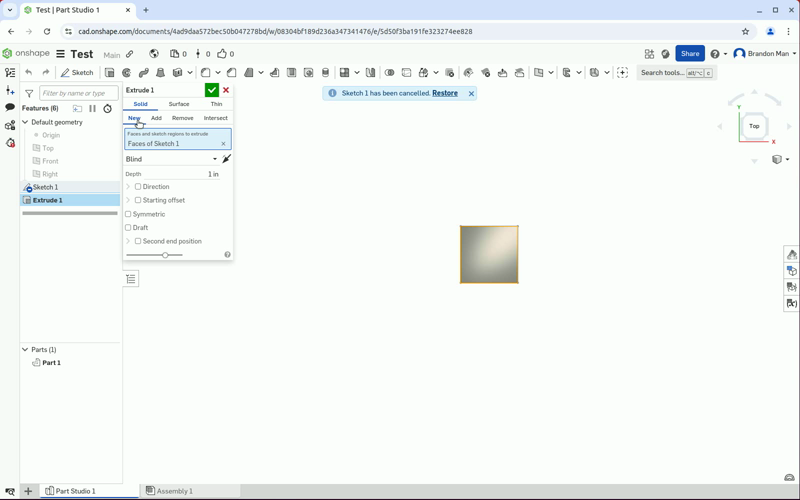
click(137, 120)
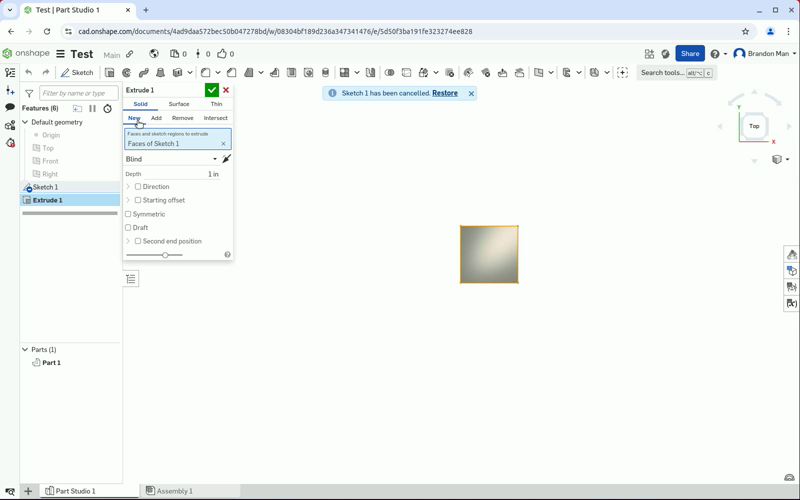
key(tab, 4)
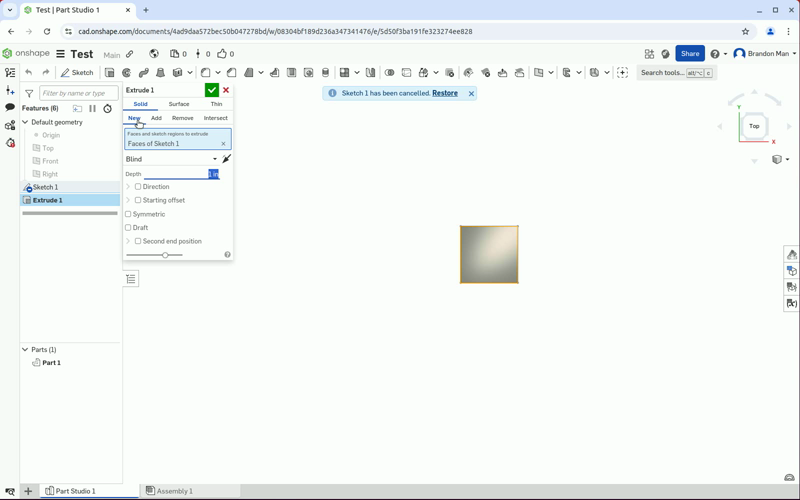
text(17.331)
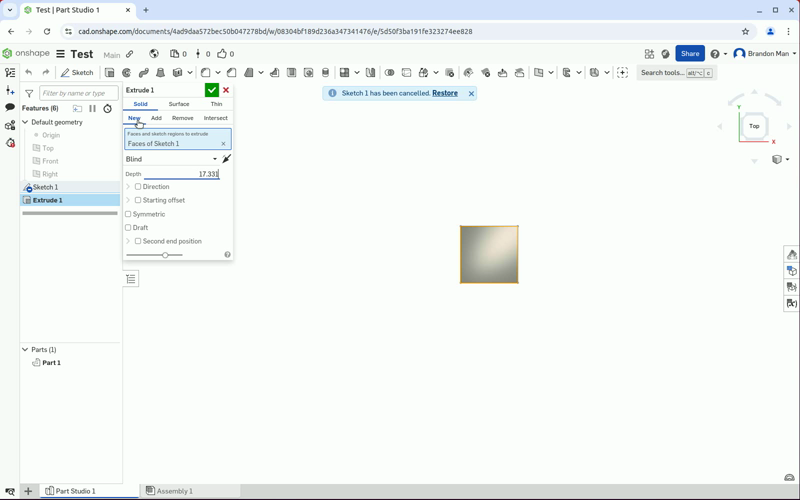
key(enter)
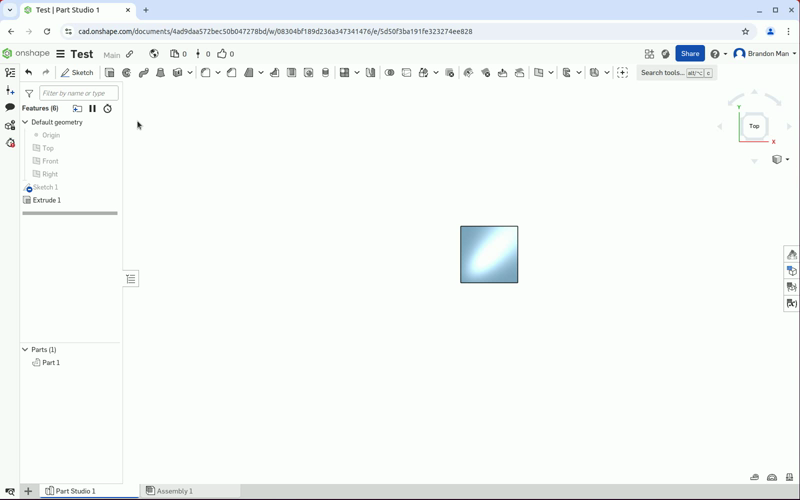
key(shift+h)
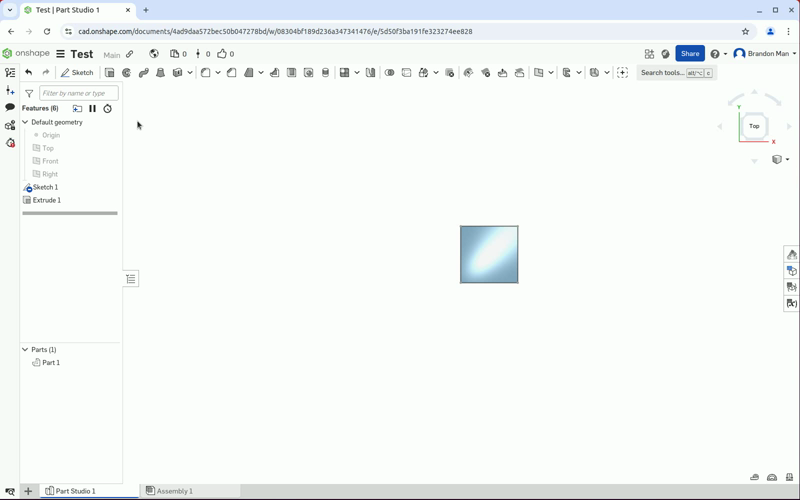
key(shift+h)
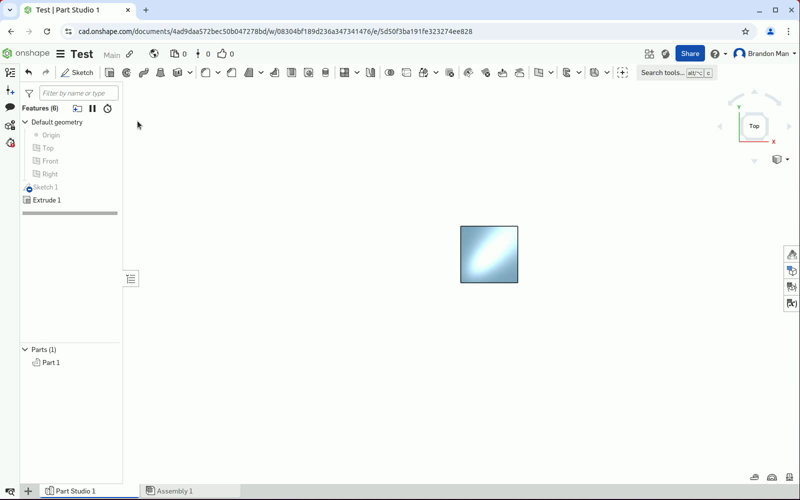
mouse_move(73, 189)
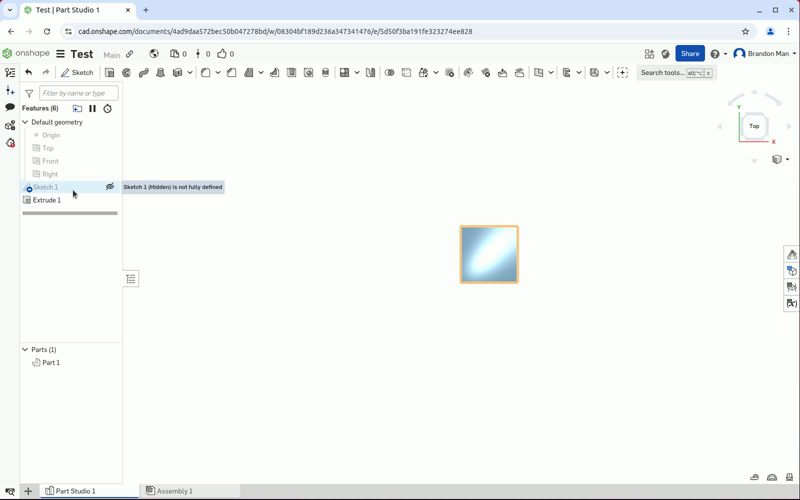
click(73, 189)
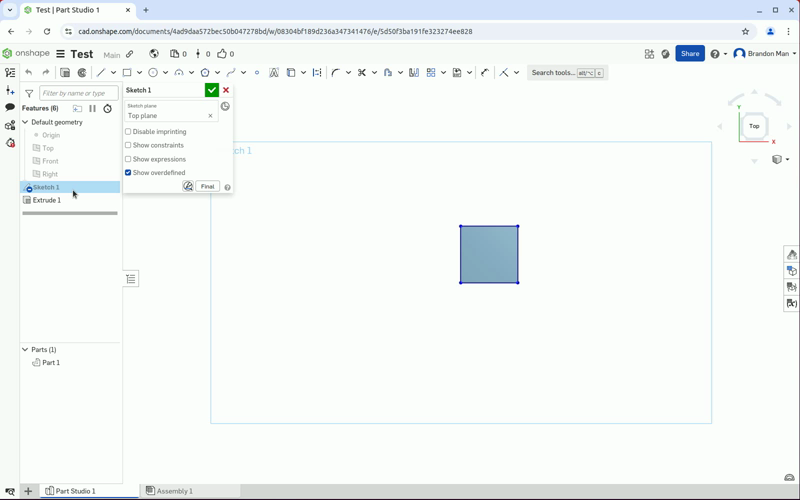
mouse_move(229, 92)
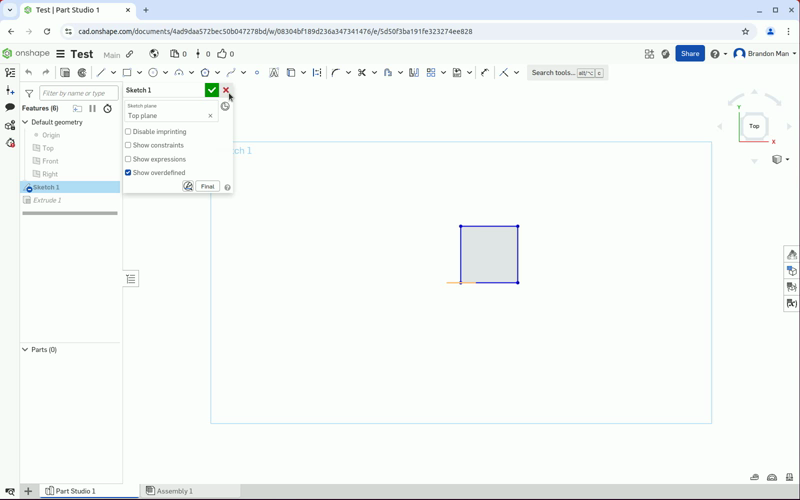
click(229, 92)
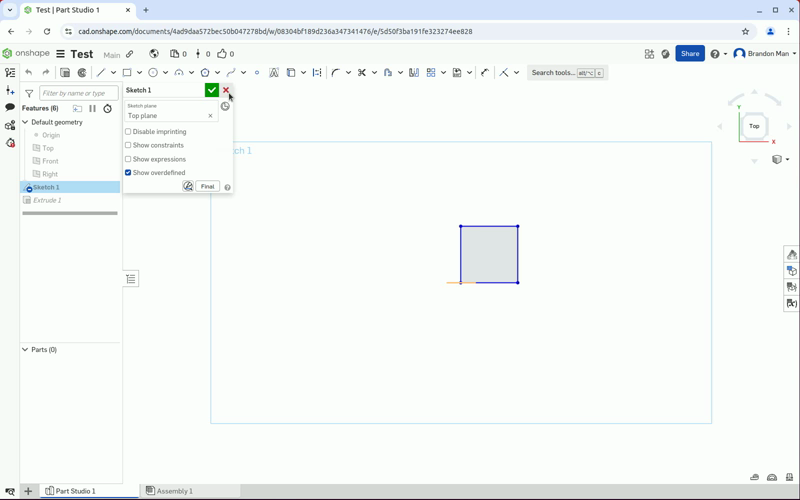
key(shift+s)
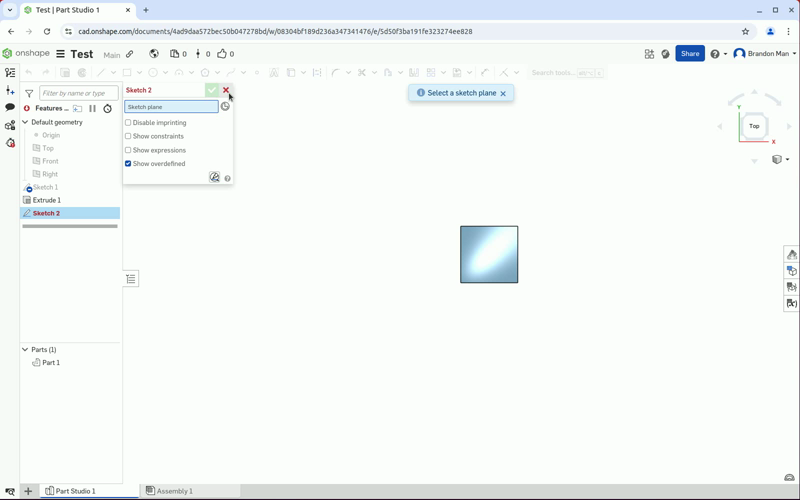
mouse_move(73, 150)
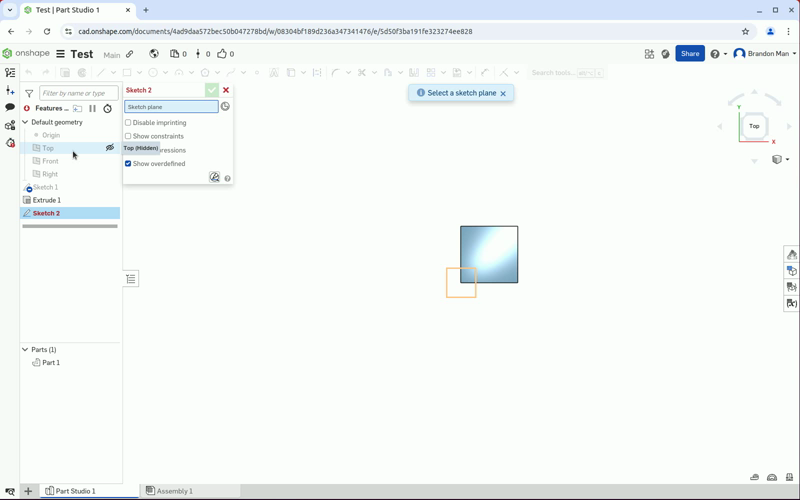
click(73, 150)
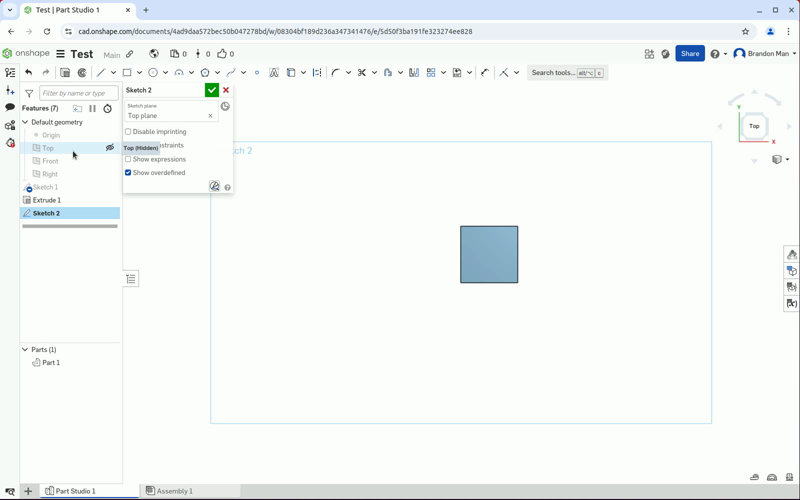
mouse_move(73, 352)
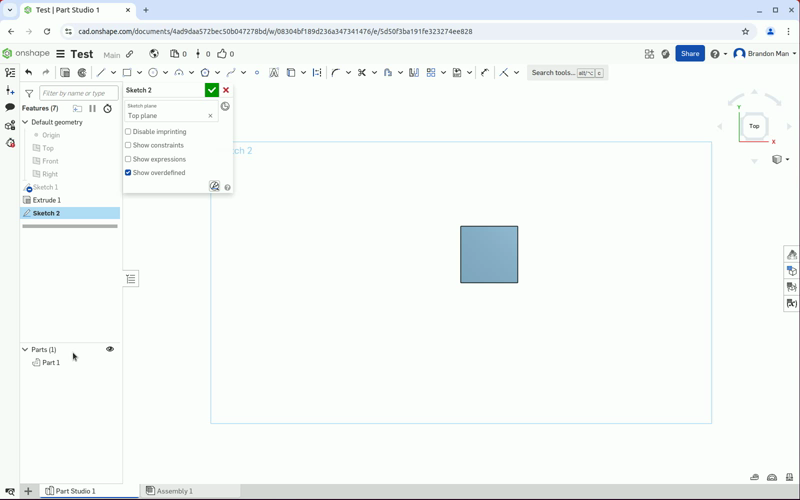
key(y)
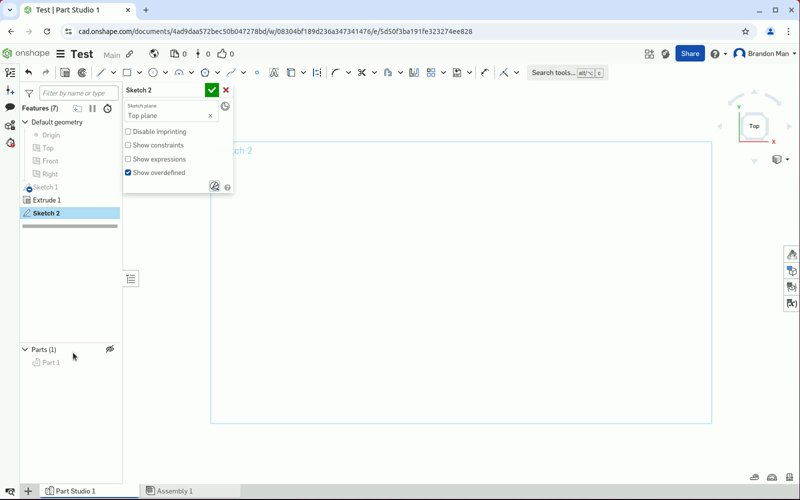
key(l)
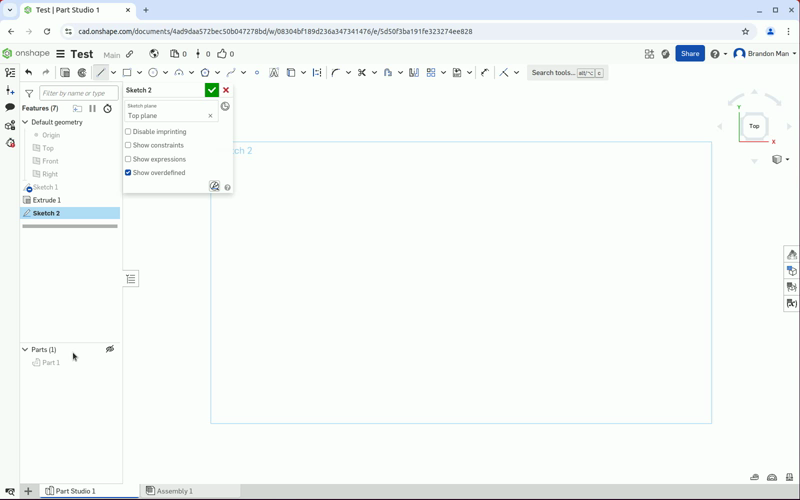
key_down(shift)
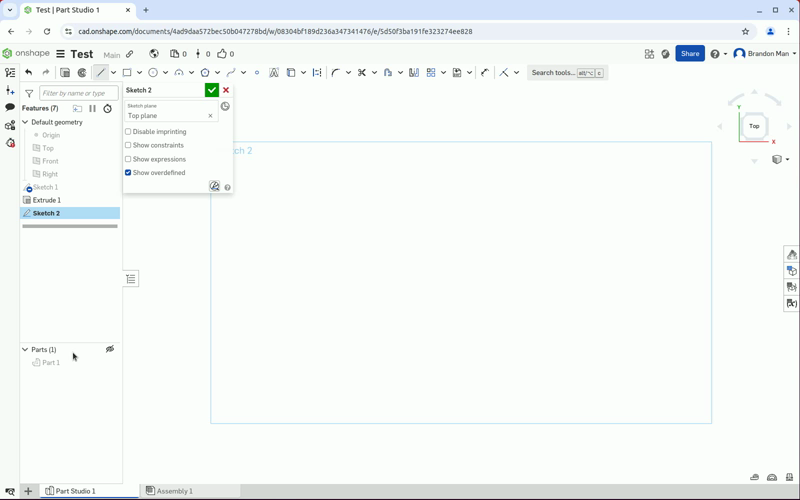
mouse_move(460, 282)
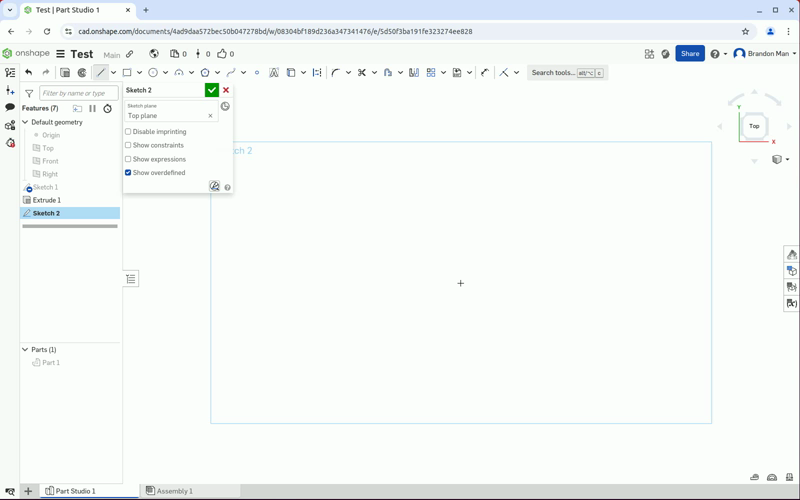
click(460, 282)
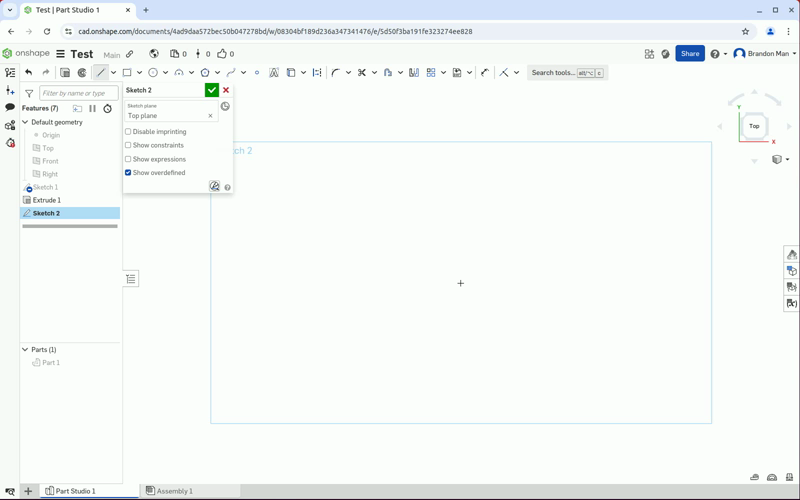
key_up(shift)
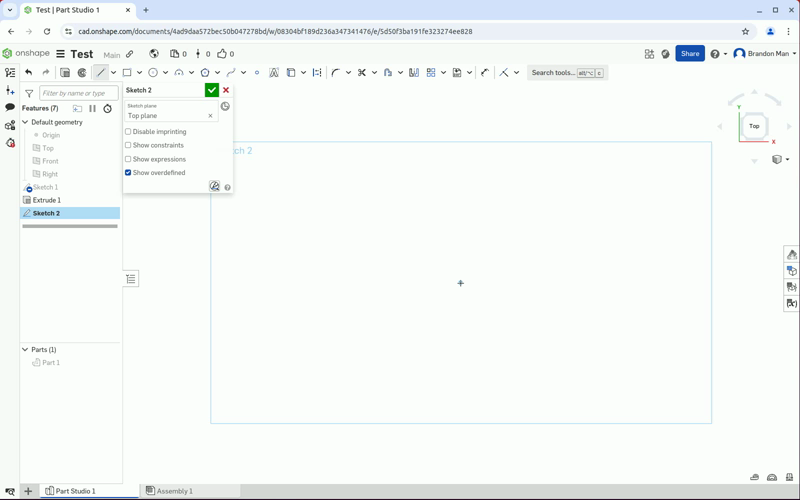
key_down(shift)
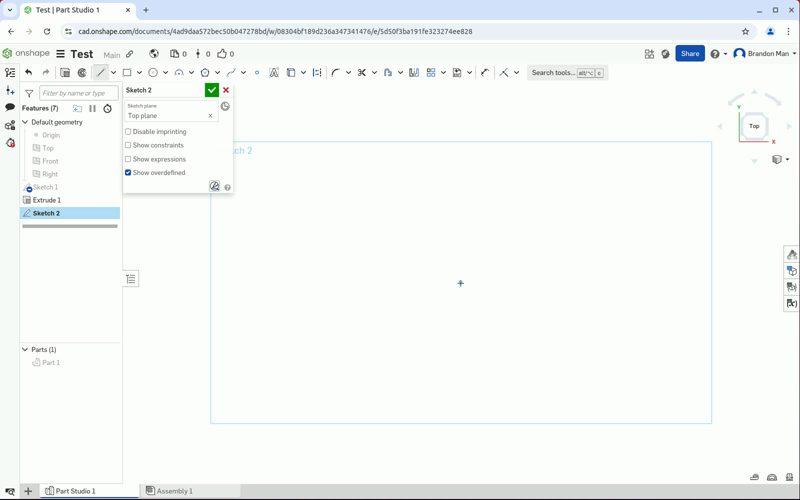
mouse_move(573, 339)
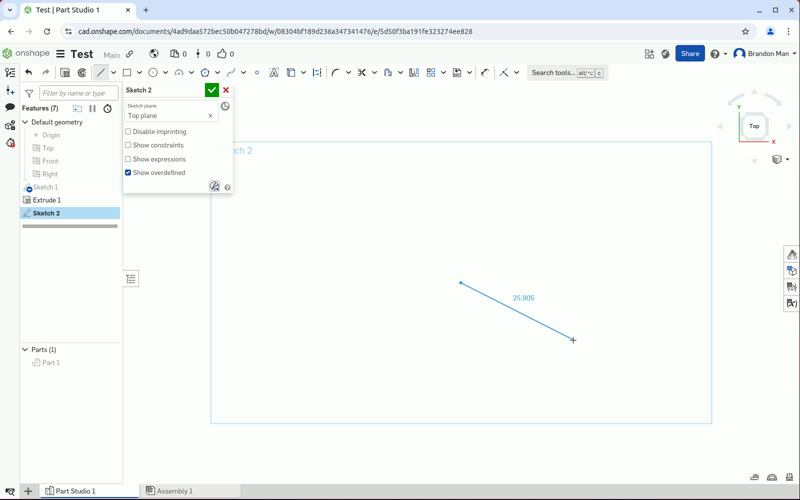
click(573, 339)
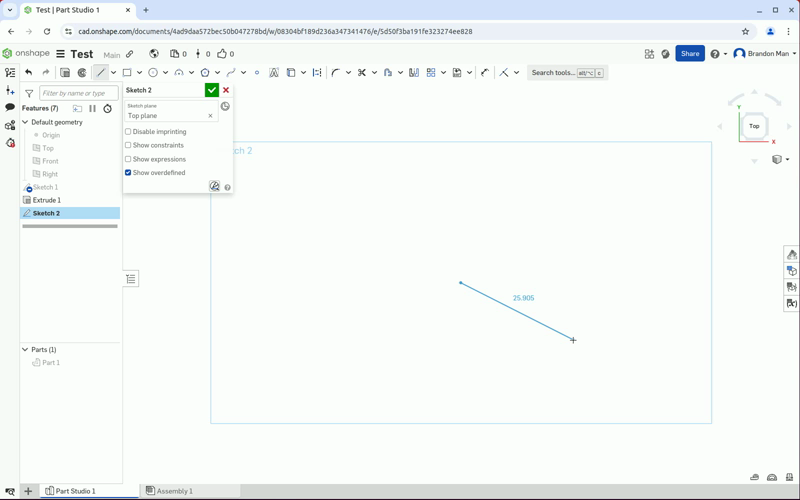
key_up(shift)
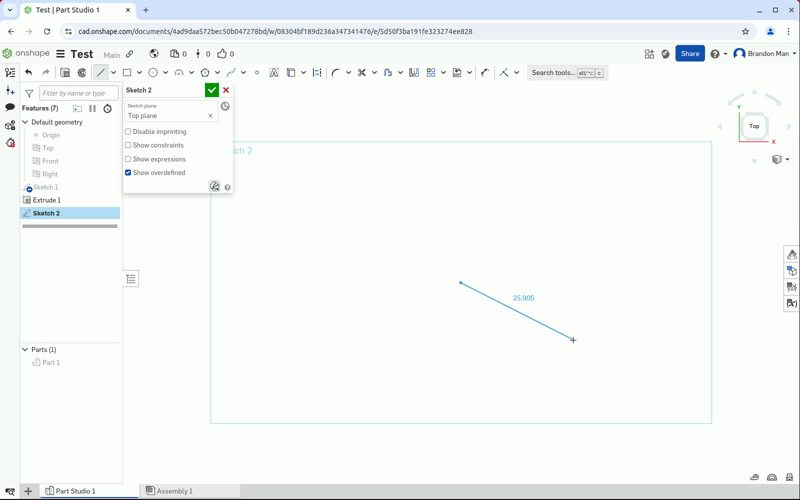
key_down(shift)
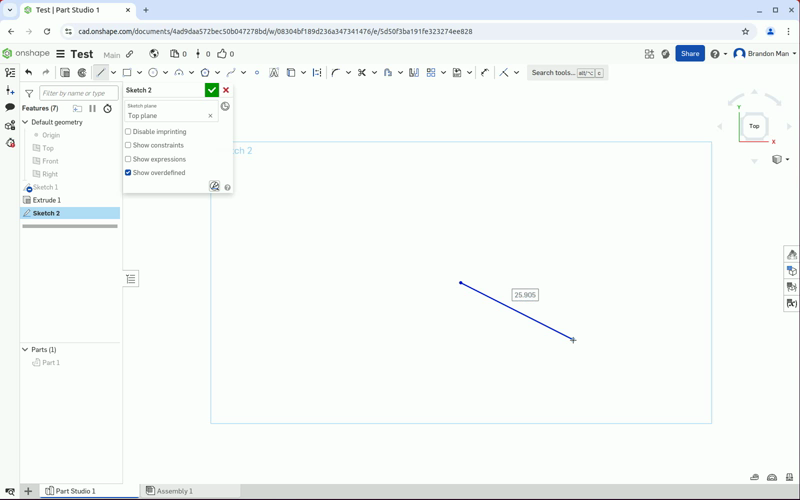
mouse_move(573, 226)
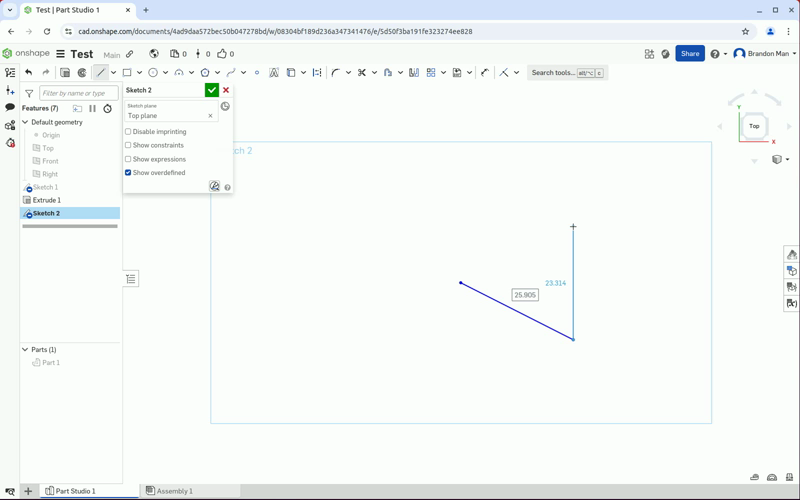
click(573, 226)
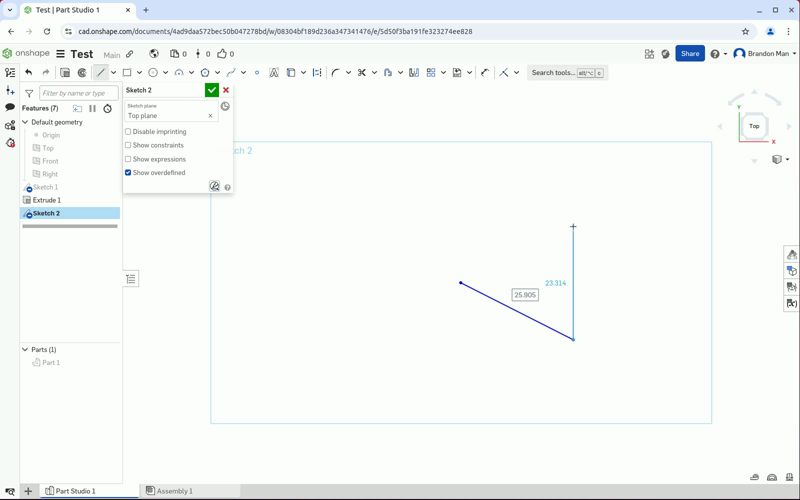
key_up(shift)
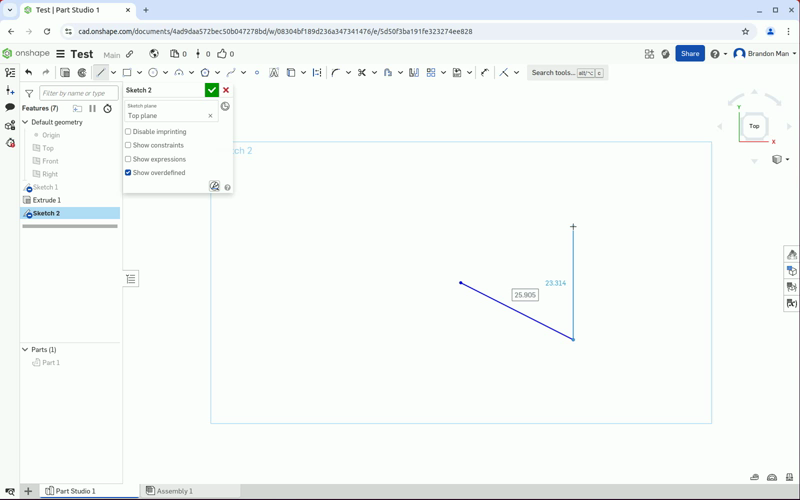
key_down(shift)
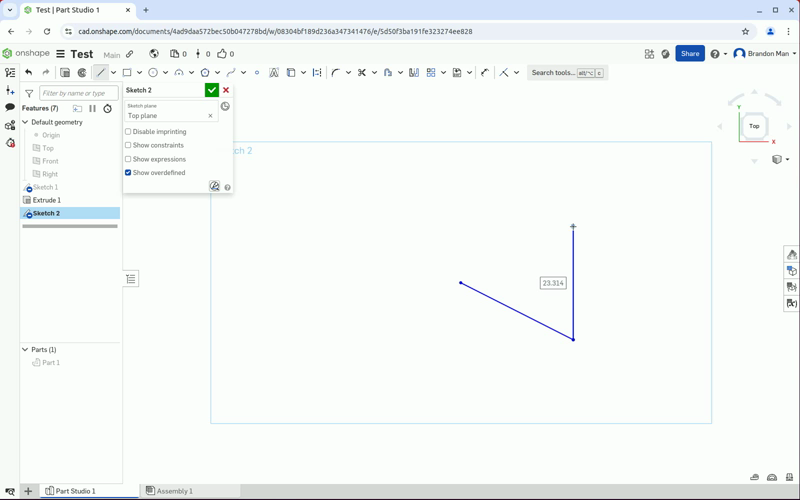
mouse_move(589, 226)
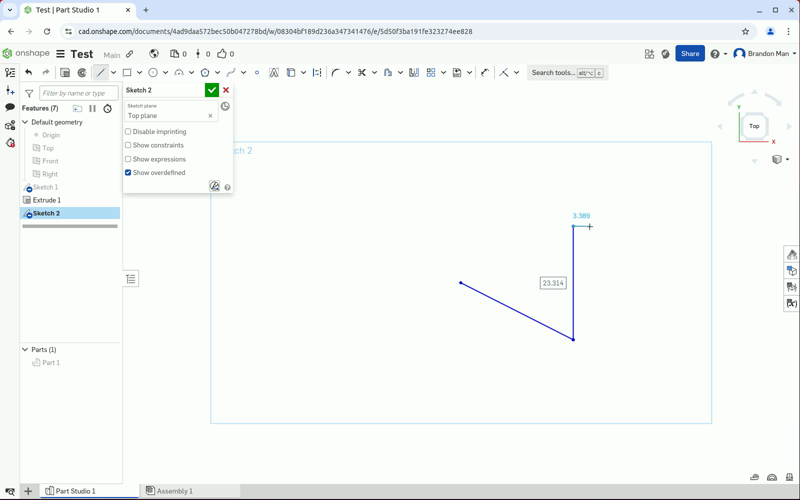
mouse_move(517, 226)
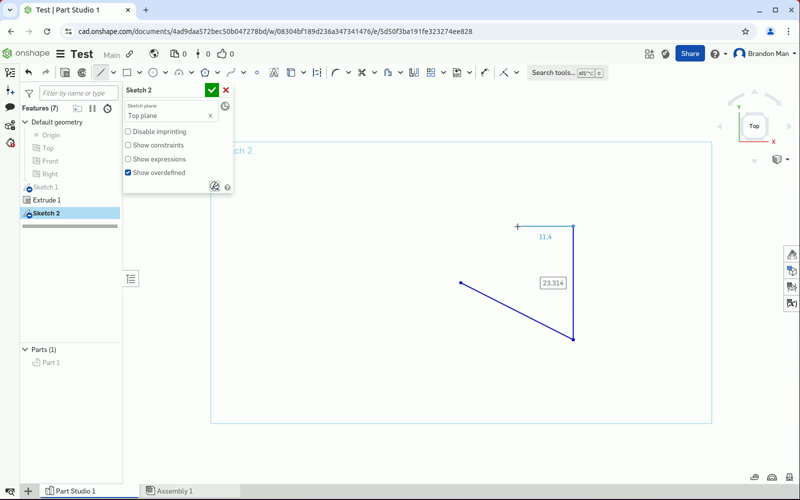
click(517, 226)
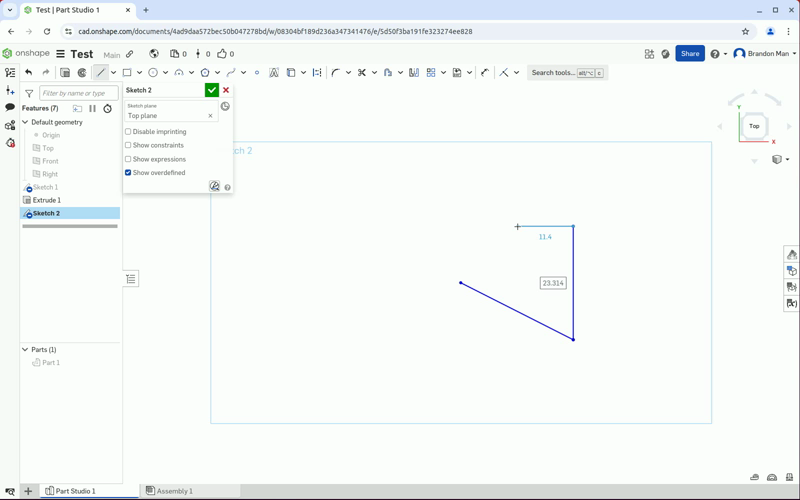
key_up(shift)
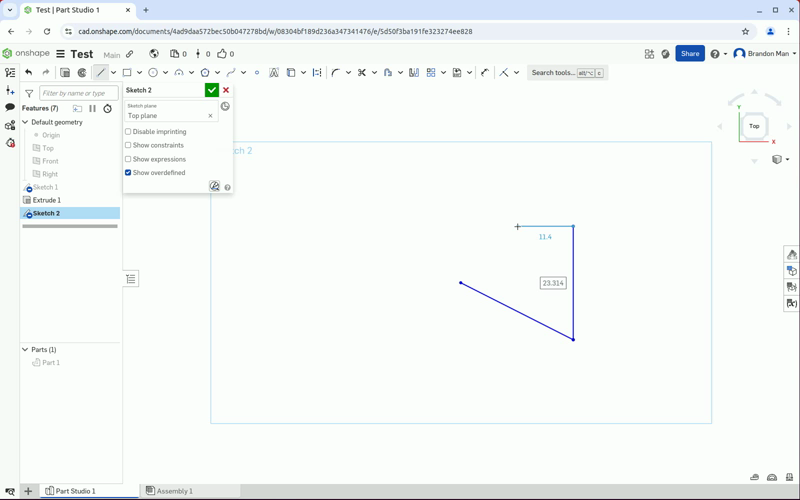
key_down(shift)
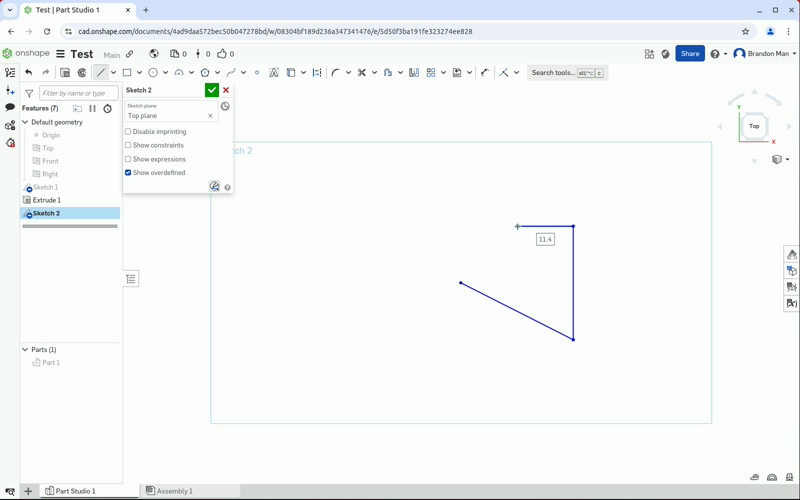
mouse_move(547, 226)
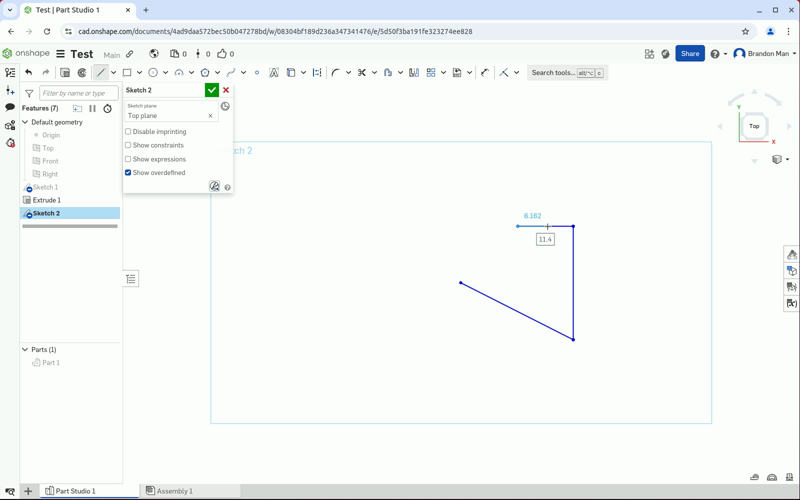
mouse_move(517, 282)
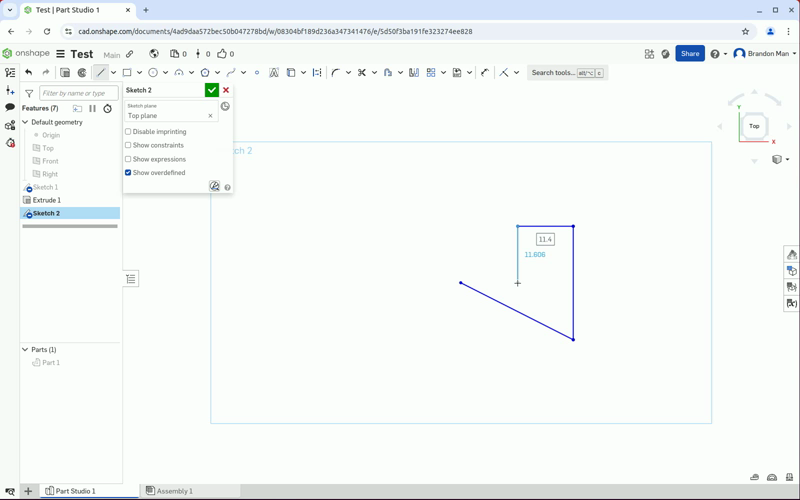
click(517, 282)
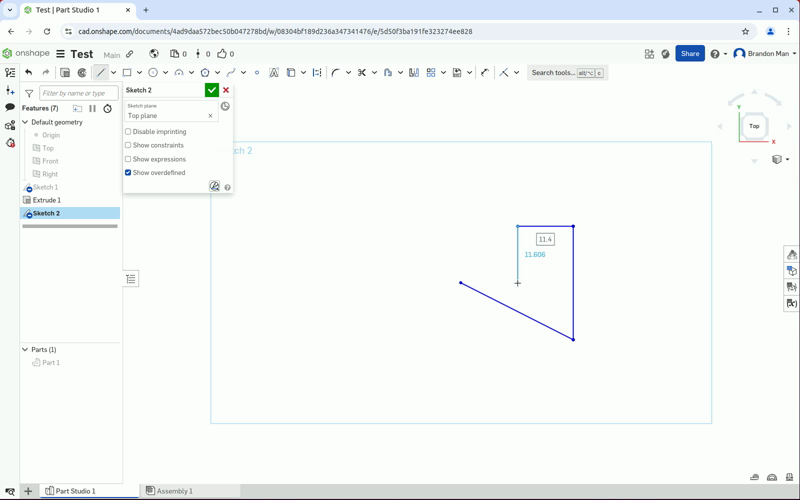
key_up(shift)
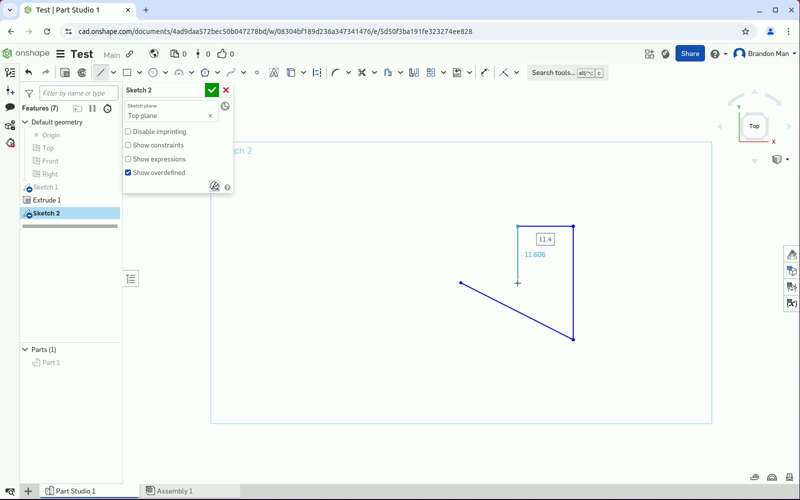
mouse_move(547, 282)
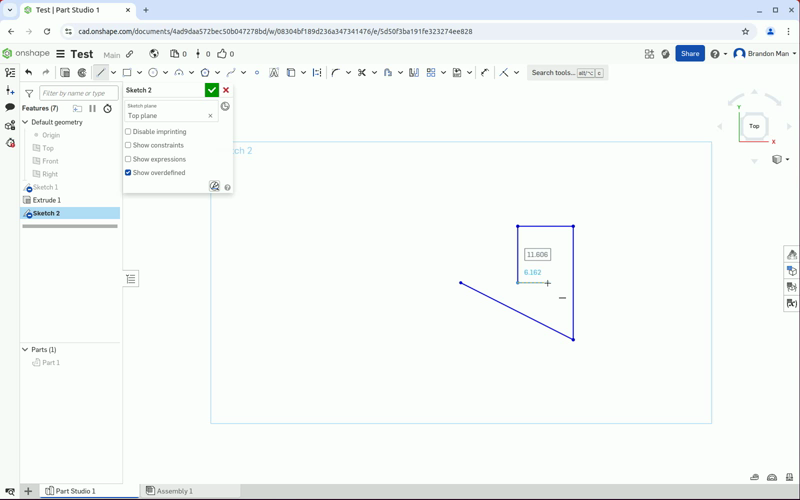
key_down(shift)
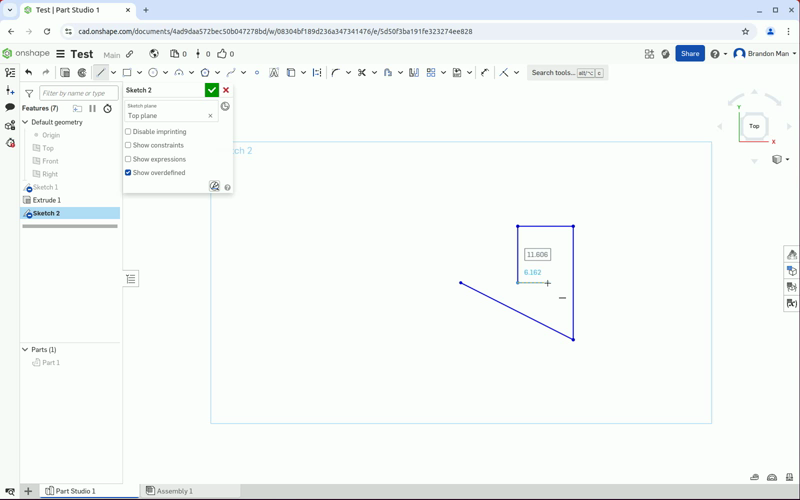
mouse_move(460, 282)
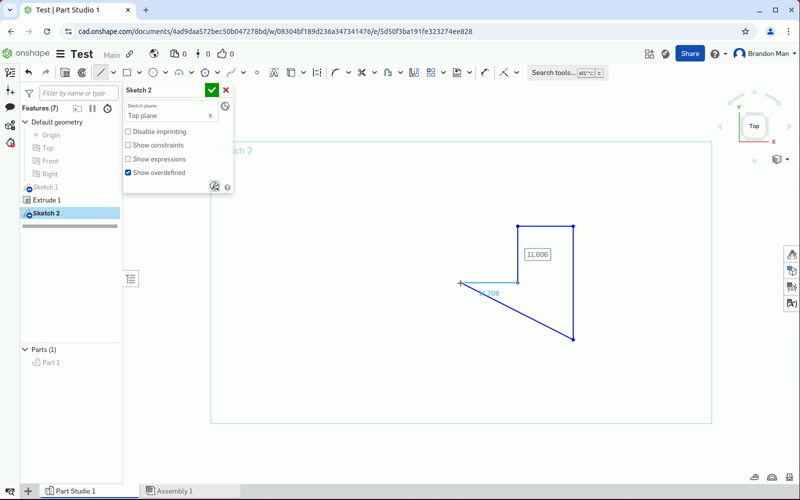
key_up(shift)
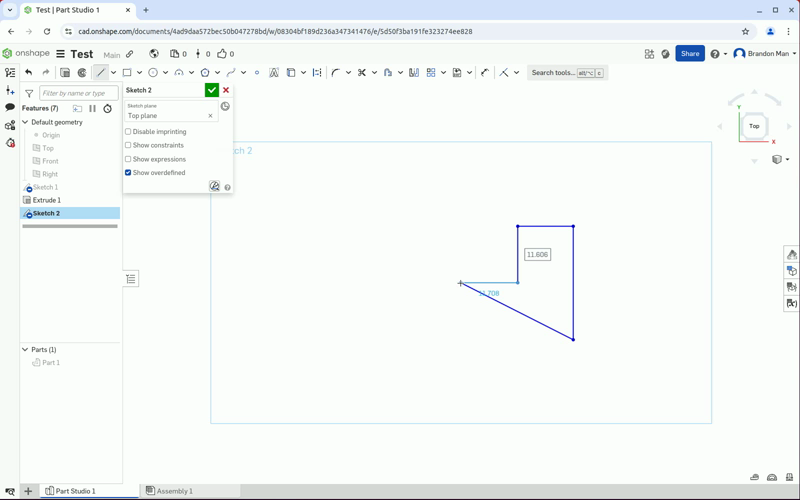
click(460, 282)
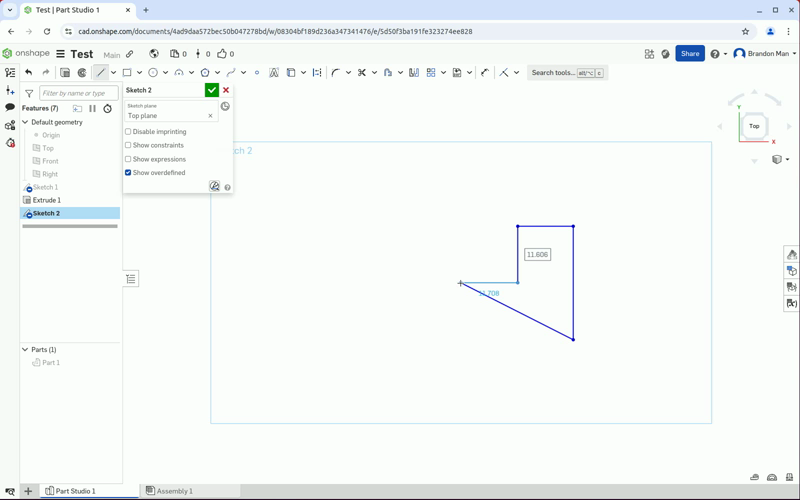
key(esc)
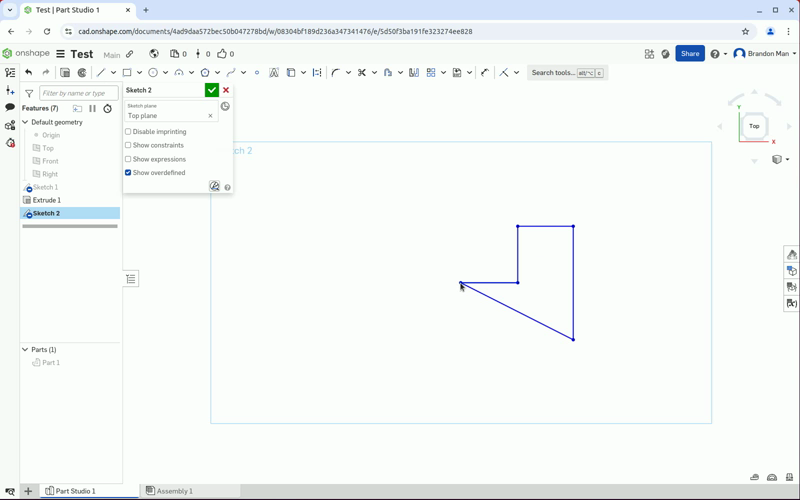
mouse_move(558, 263)
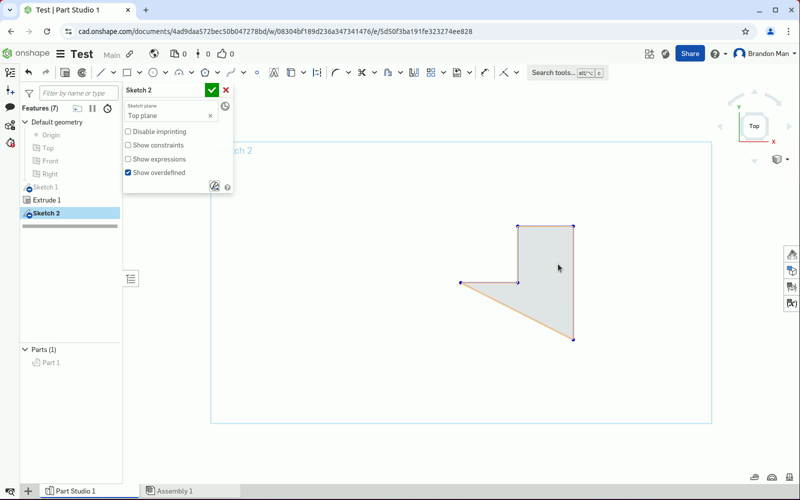
click(558, 263)
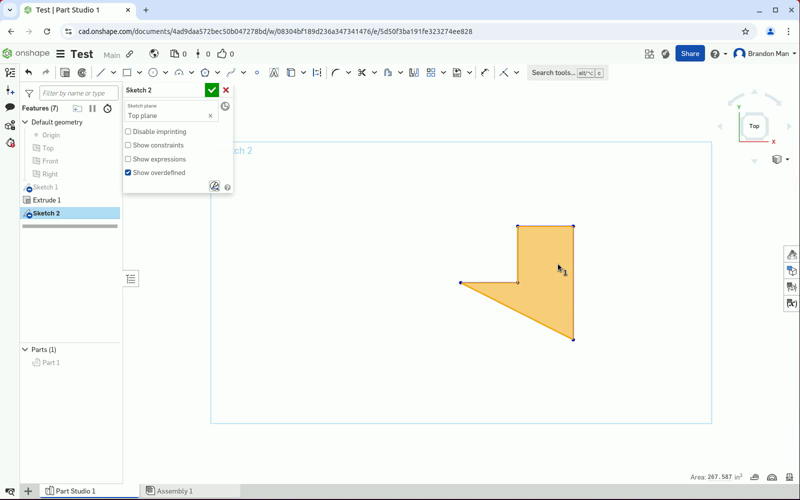
mouse_move(73, 352)
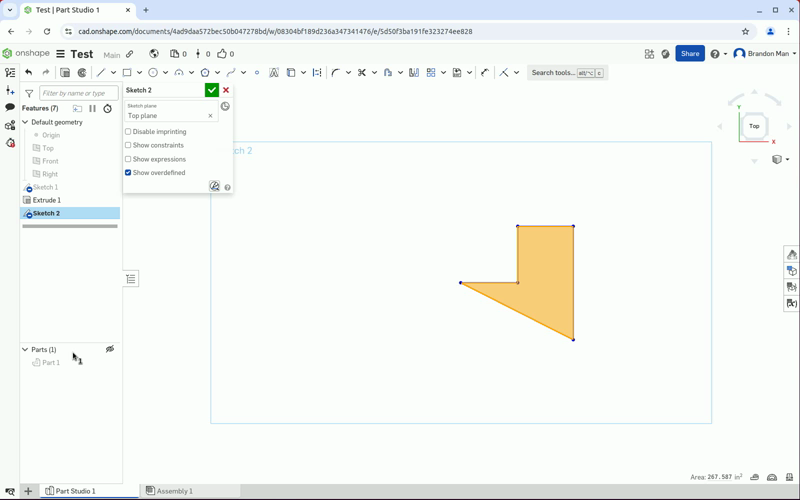
key(shift+y)
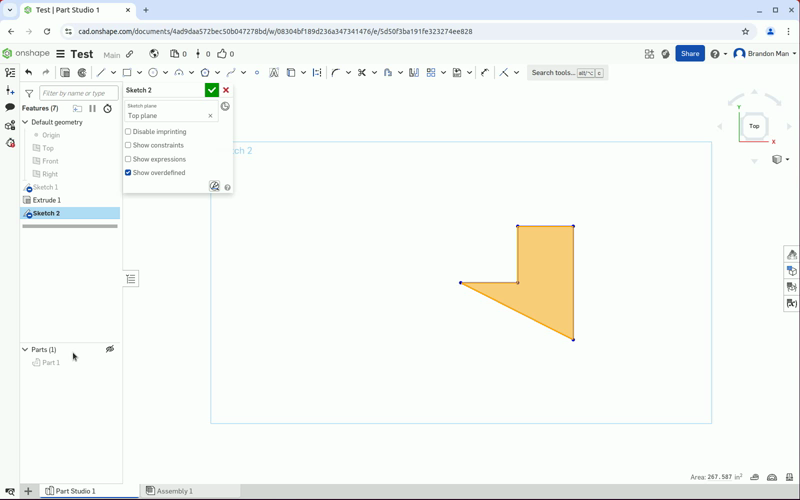
key(shift+e)
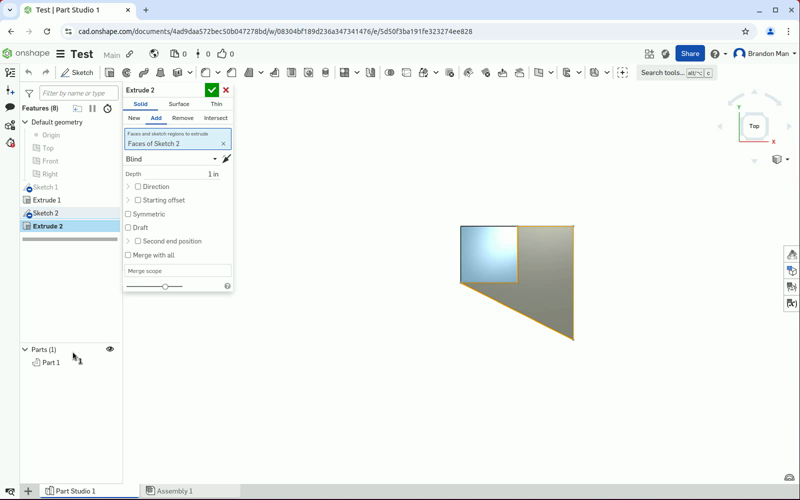
mouse_move(143, 106)
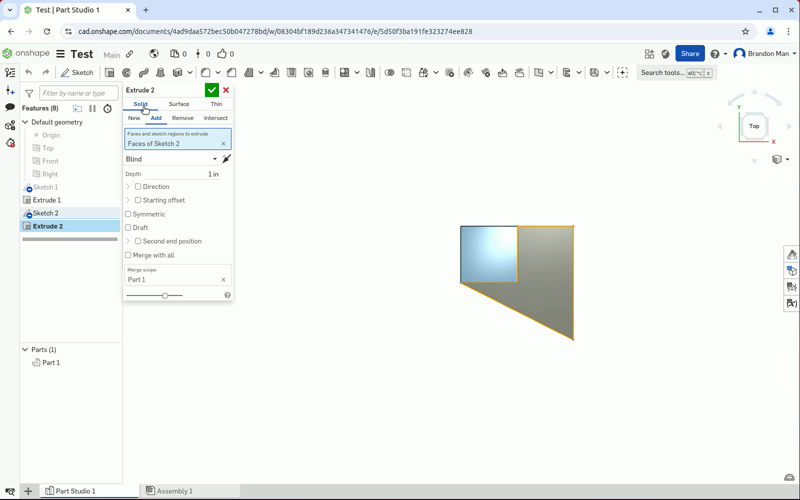
click(143, 106)
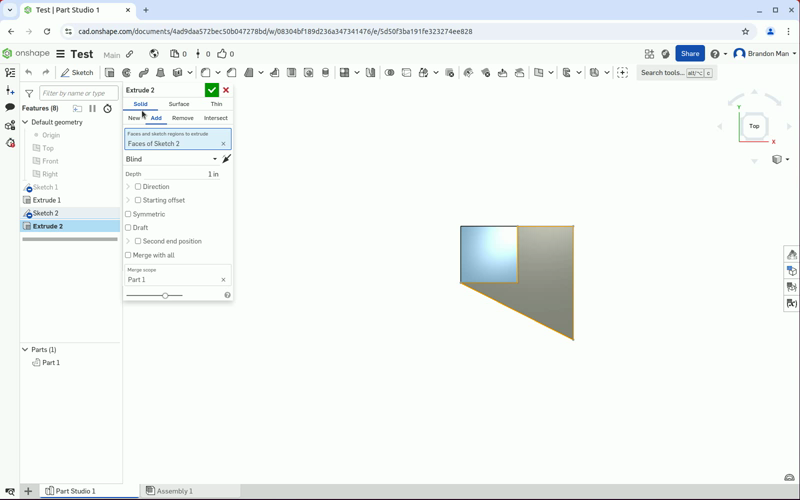
mouse_move(137, 120)
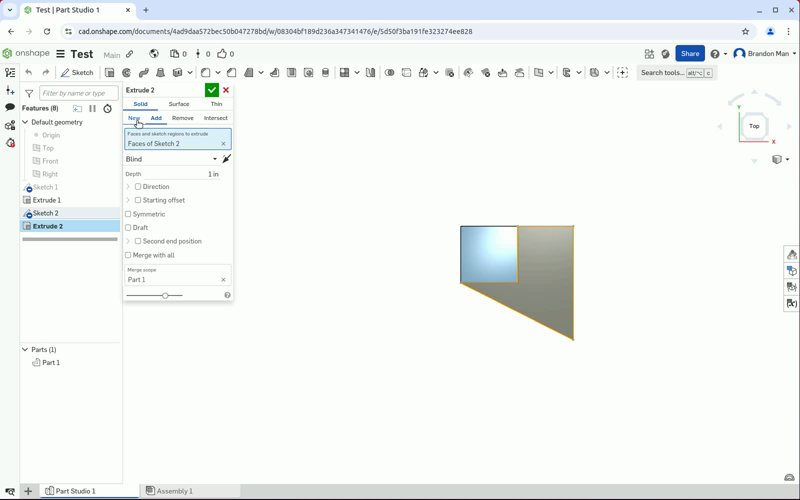
click(137, 120)
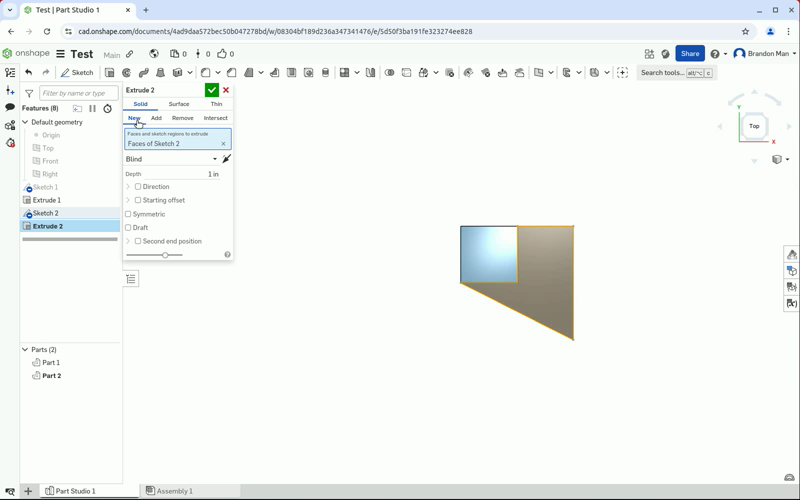
key(tab, 4)
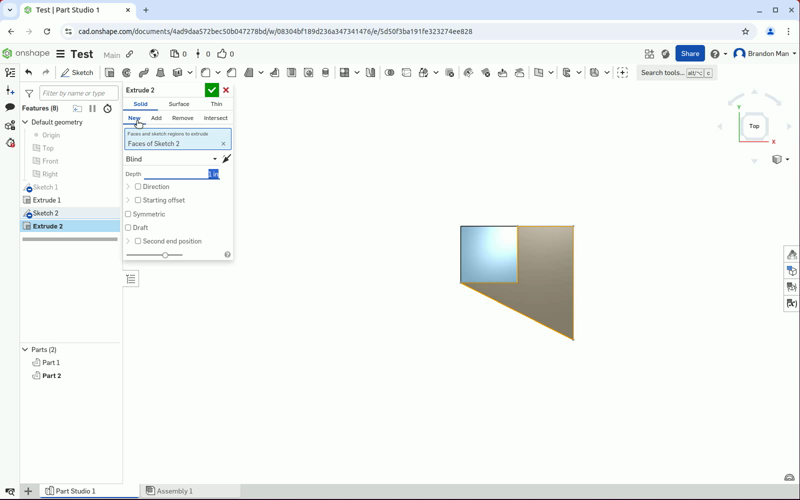
text(5.777)
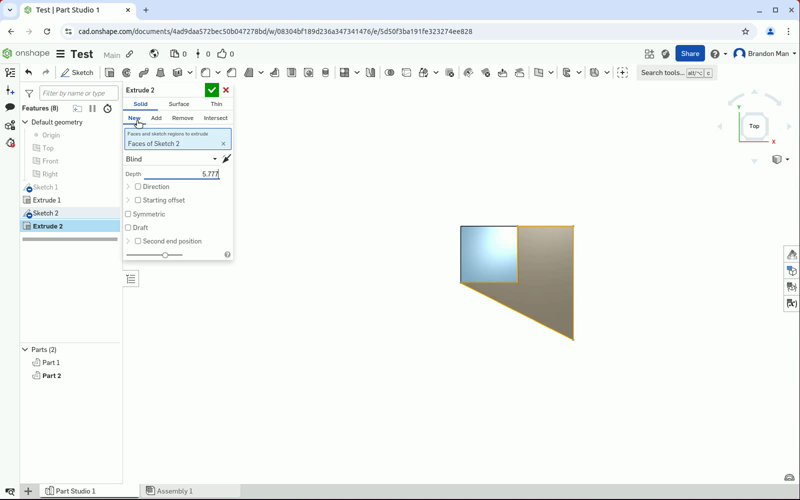
key(enter)
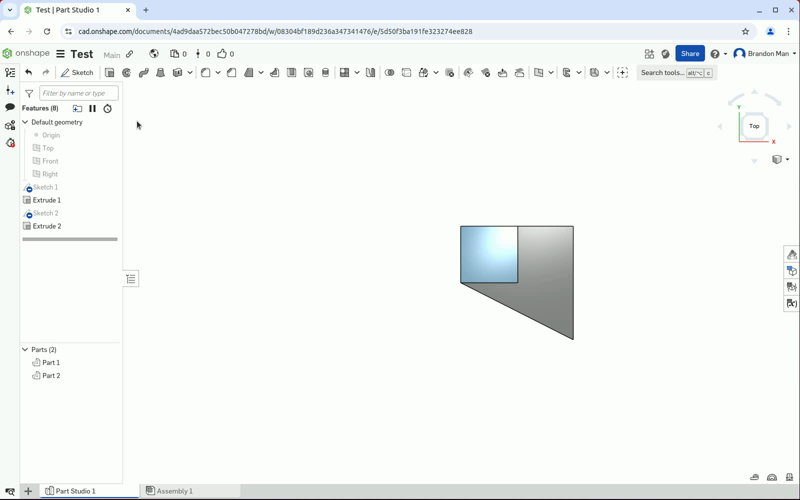
key(shift+h)
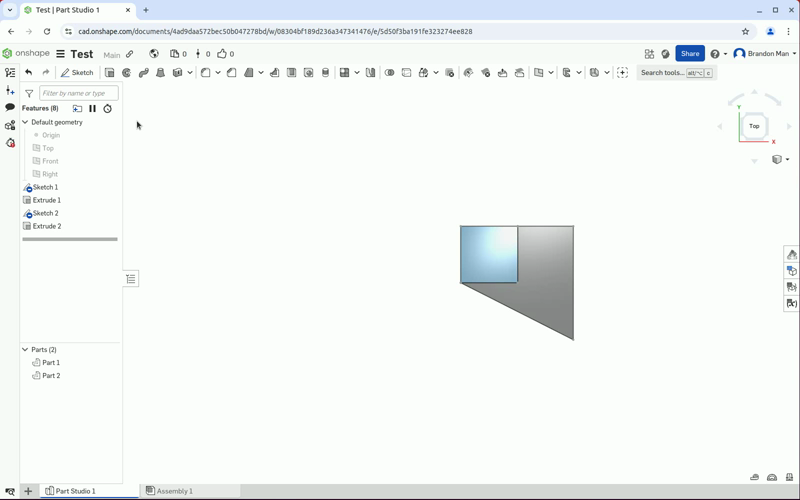
key(shift+h)
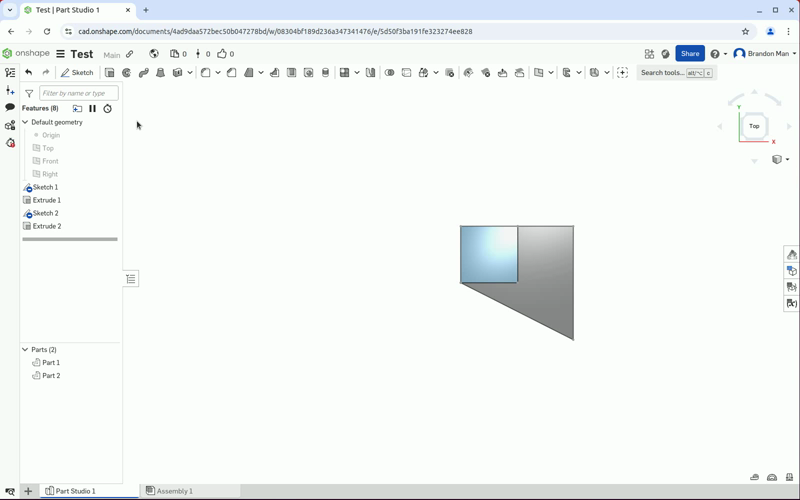
key(shift+7)
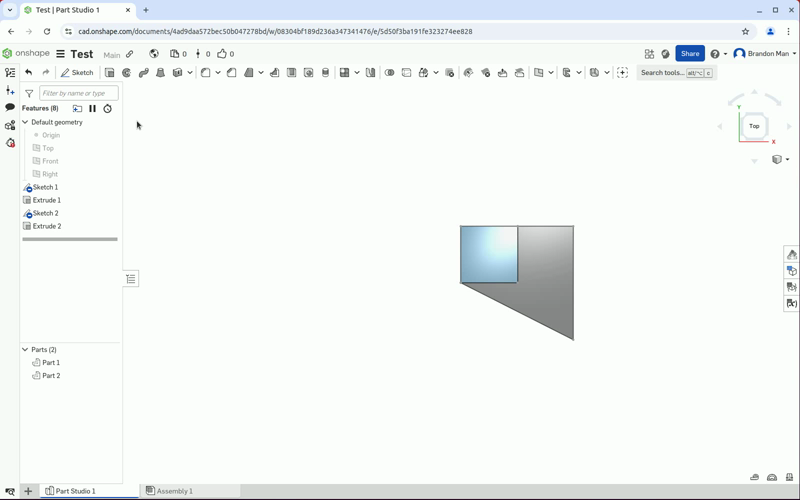
key(up, 3)
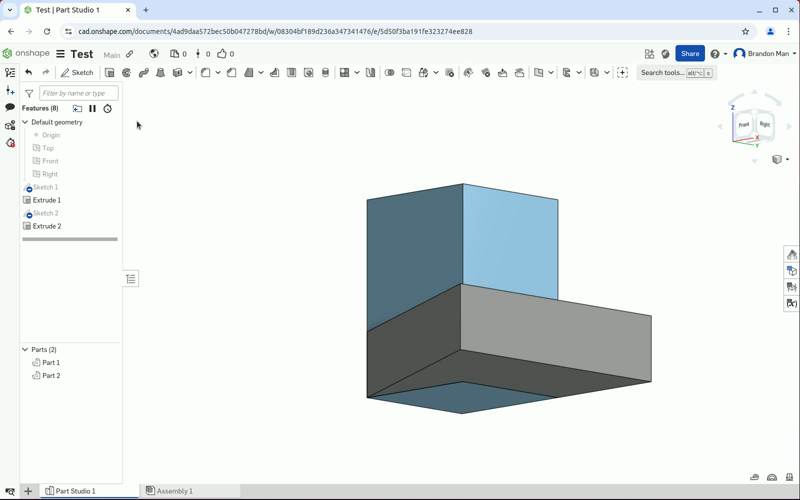
key(left, 3)
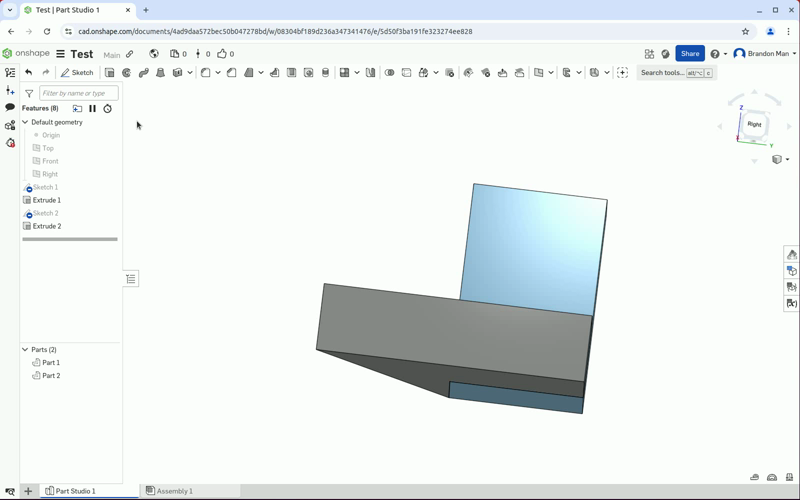
key(right, 3)
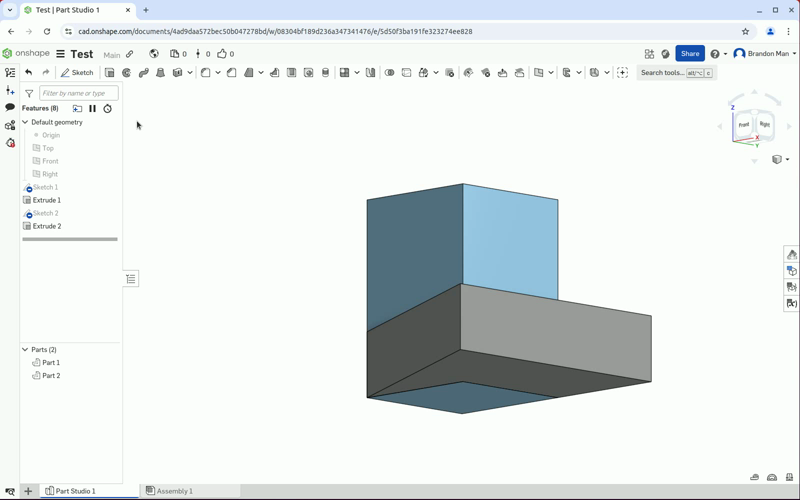
key(down, 3)
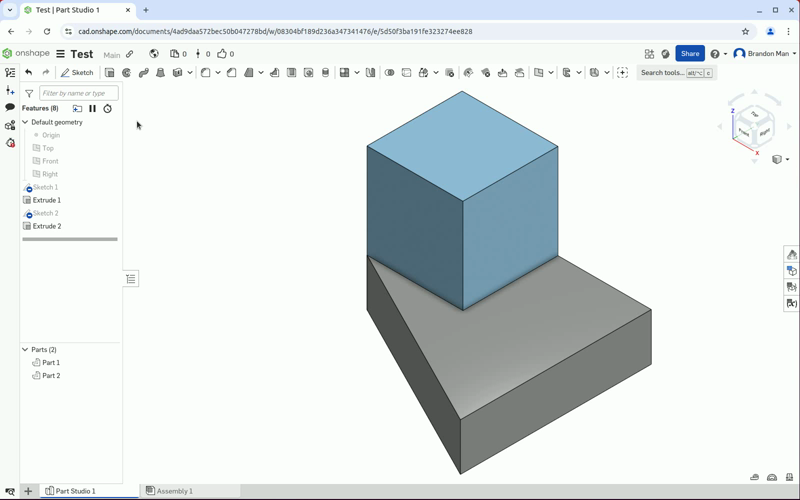
mouse_move(73, 189)
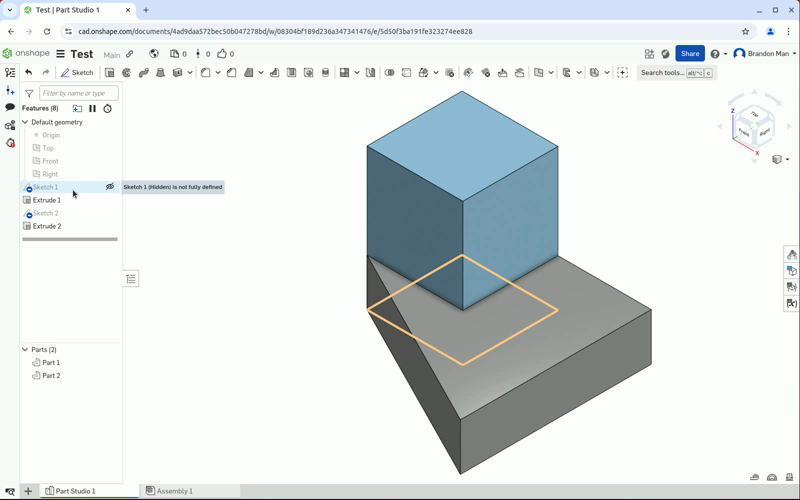
click(73, 189)